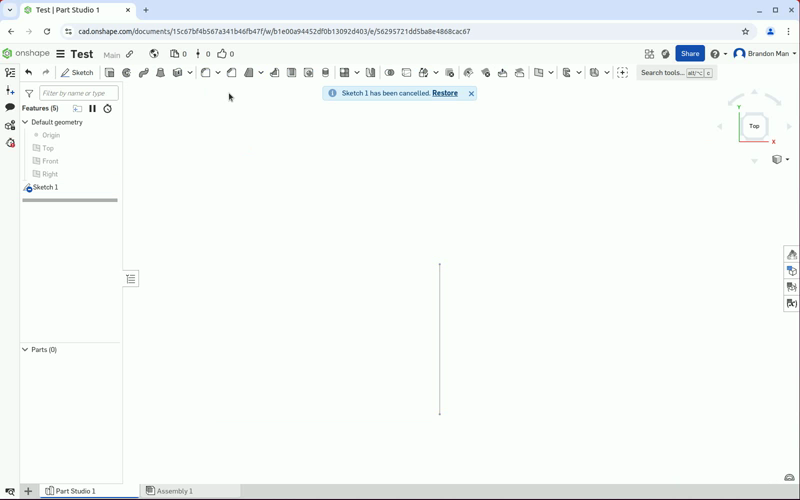
key(shift+h)
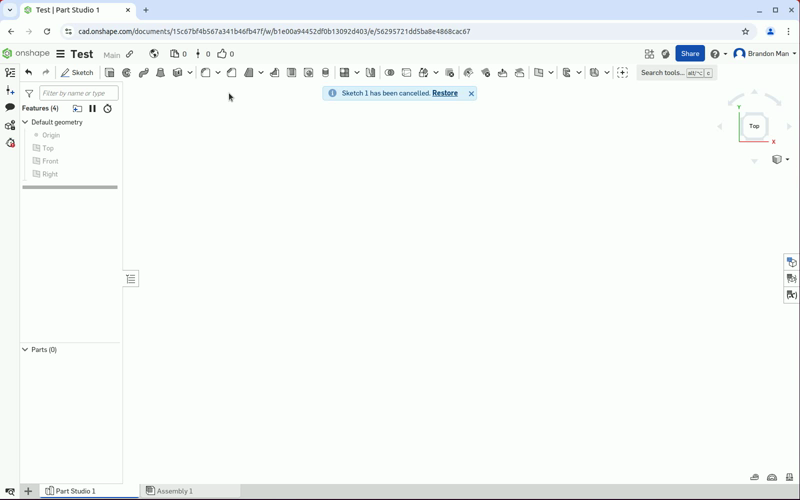
mouse_move(73, 352)
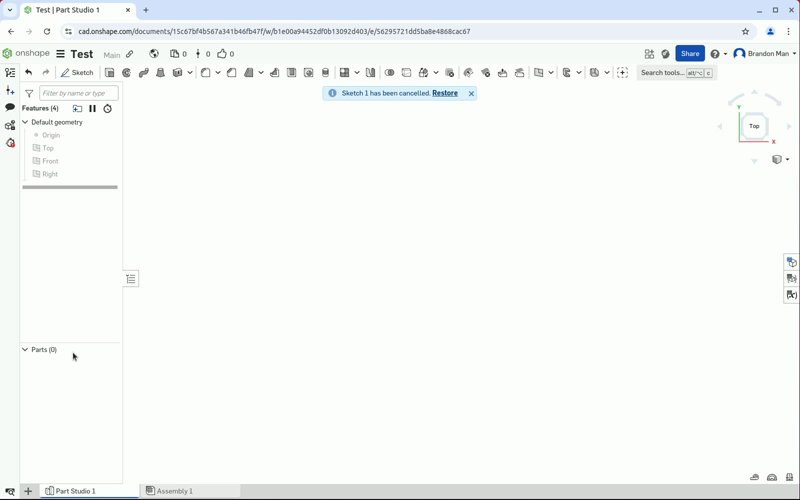
key(y)
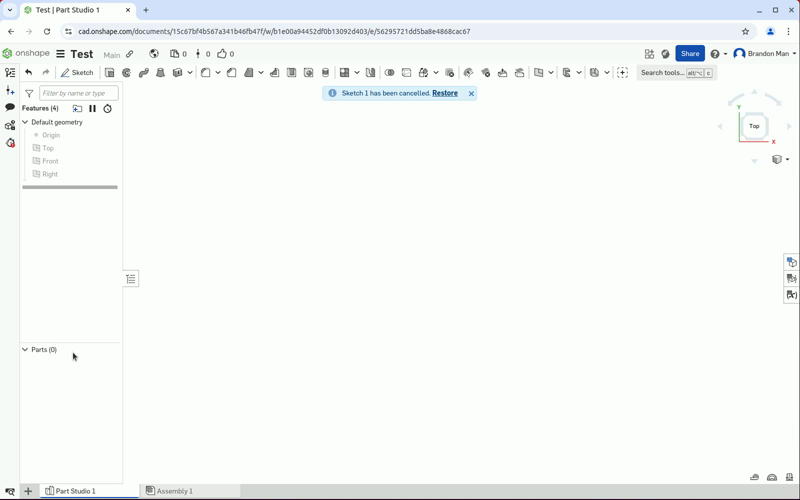
key(shift+p)
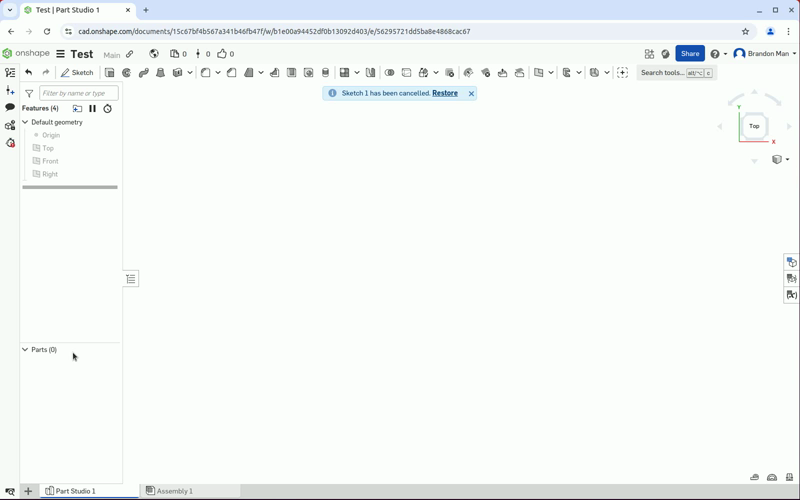
key(space)
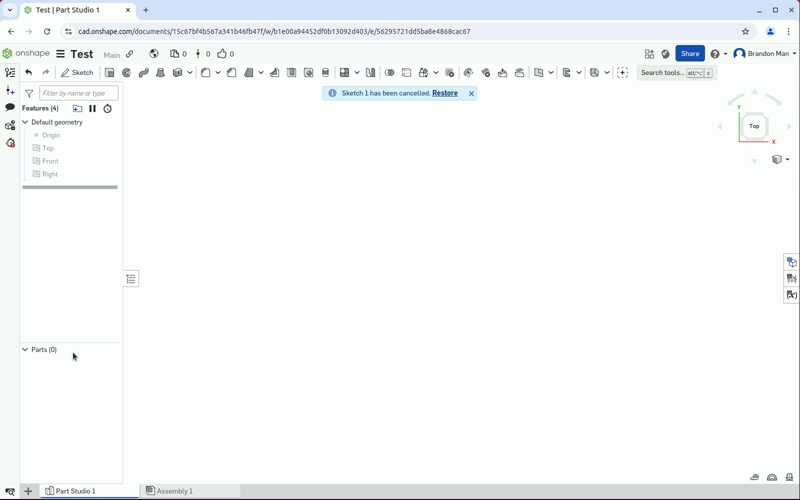
key_down(shift)
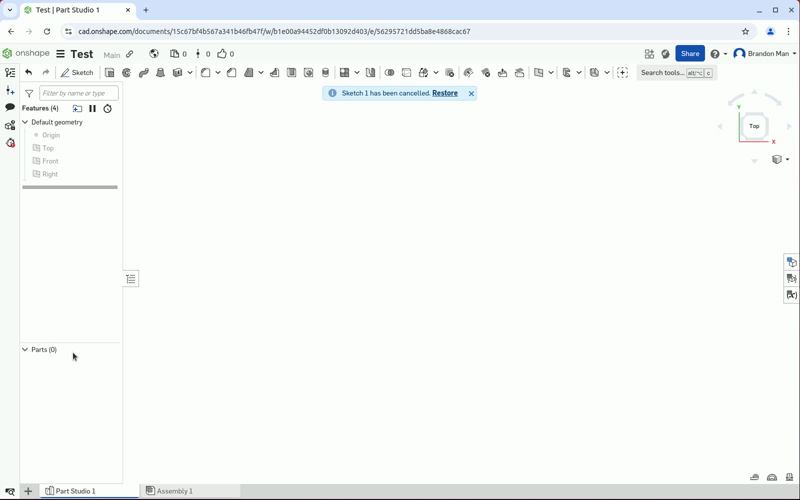
key(up)
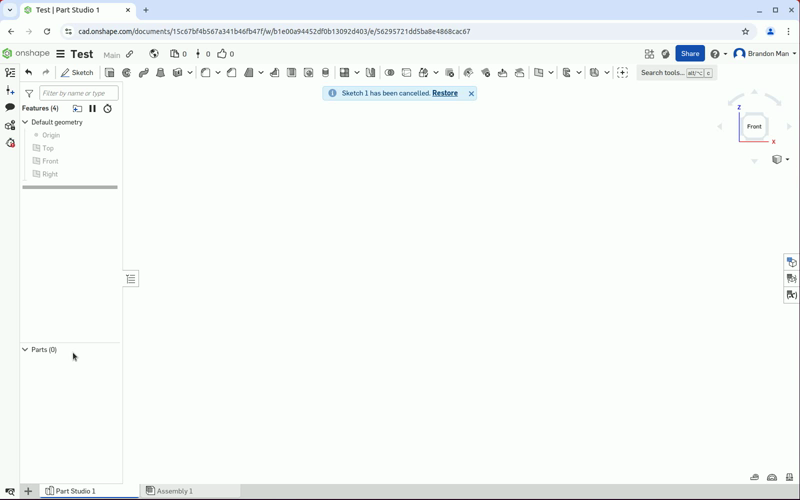
key_up(shift)
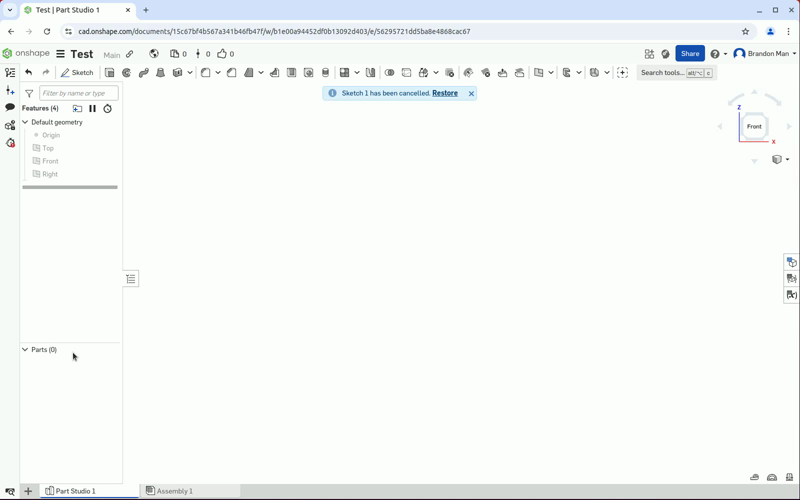
mouse_move(73, 352)
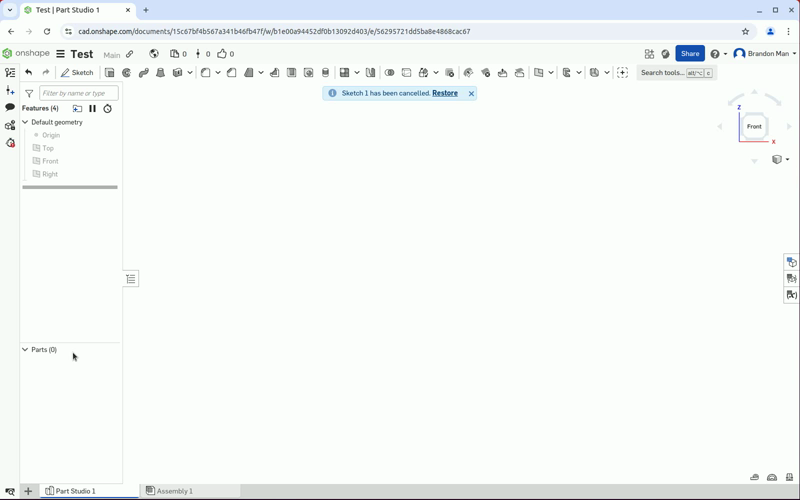
key(shift+y)
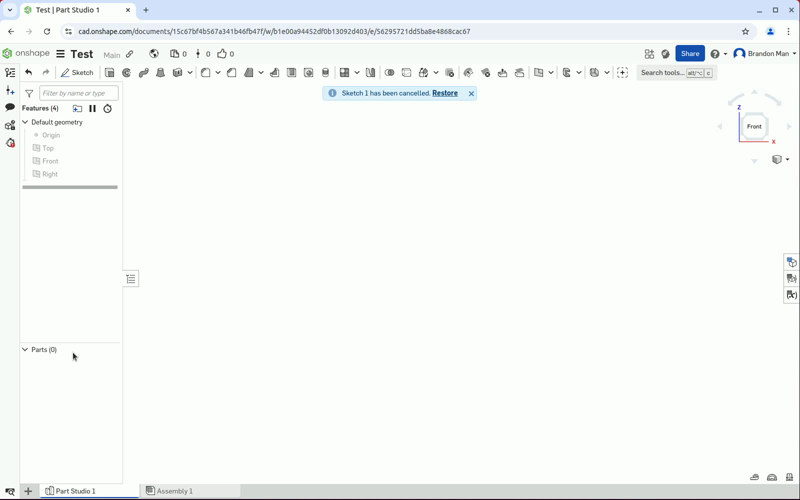
key(shift+s)
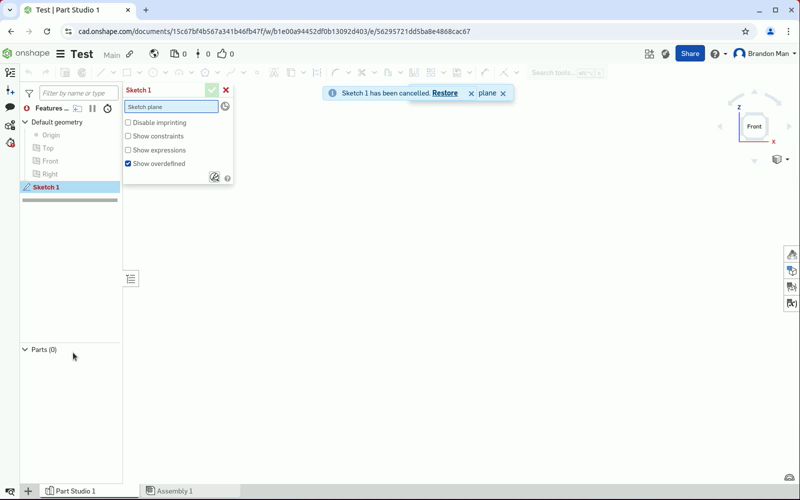
mouse_move(73, 163)
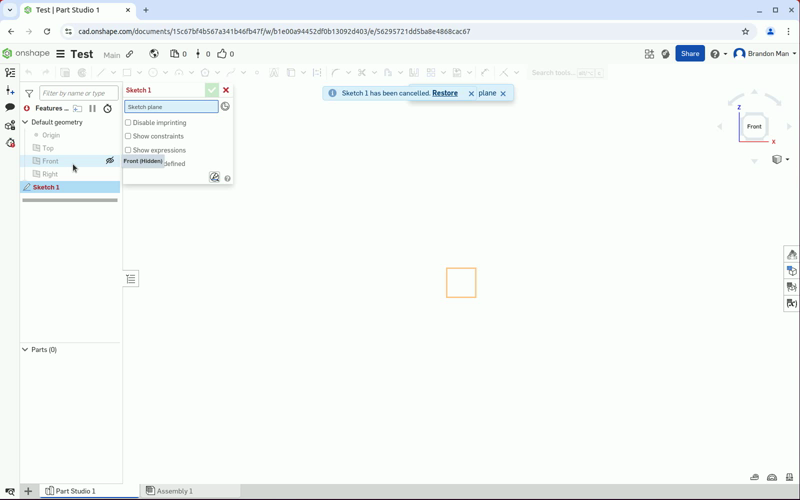
click(73, 163)
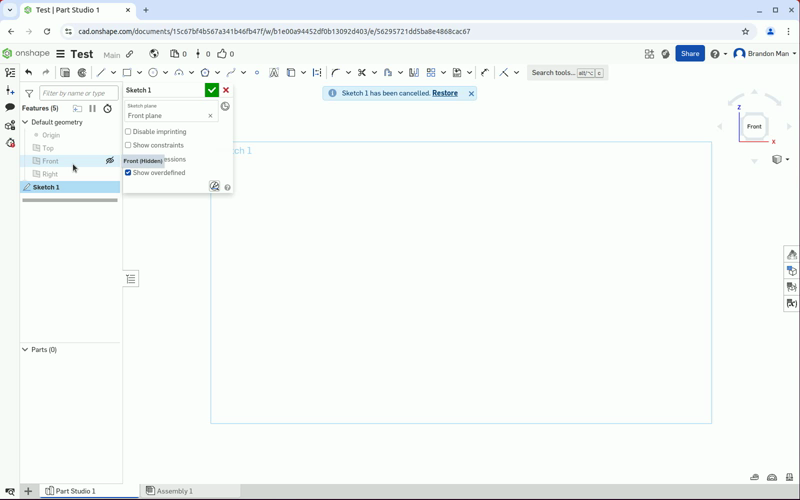
mouse_move(73, 352)
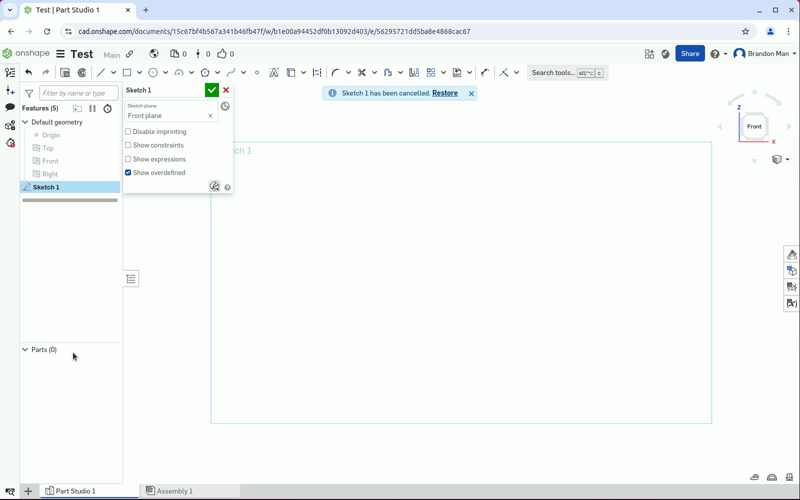
key(y)
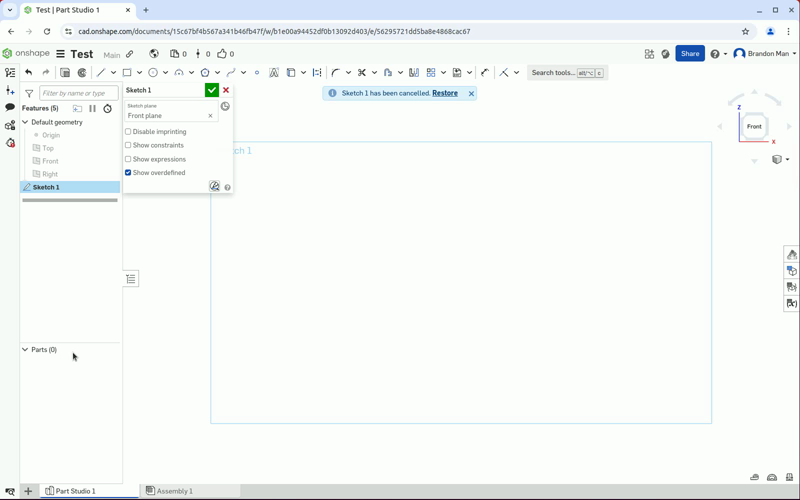
key(c)
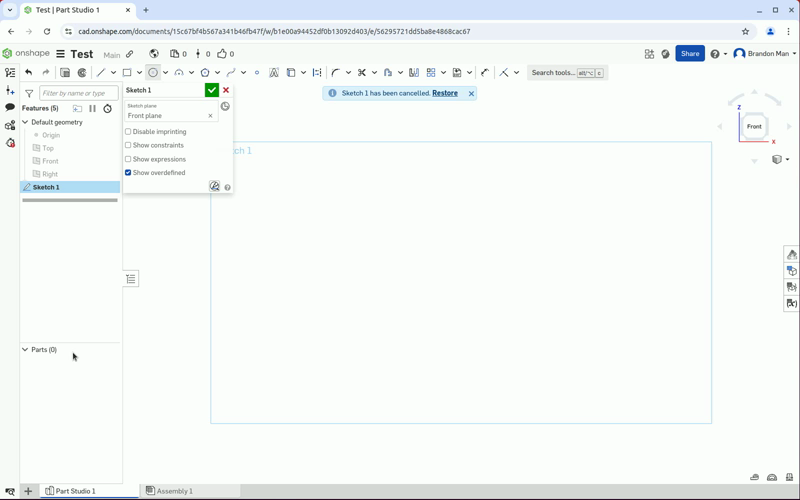
key_down(shift)
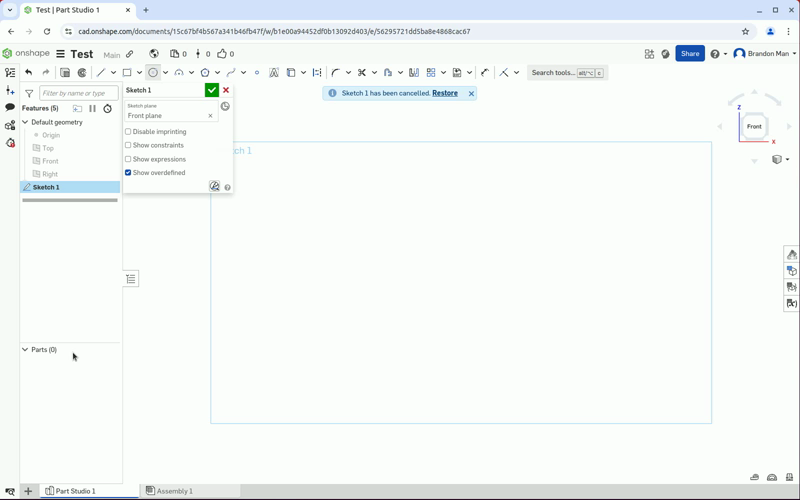
mouse_move(461, 282)
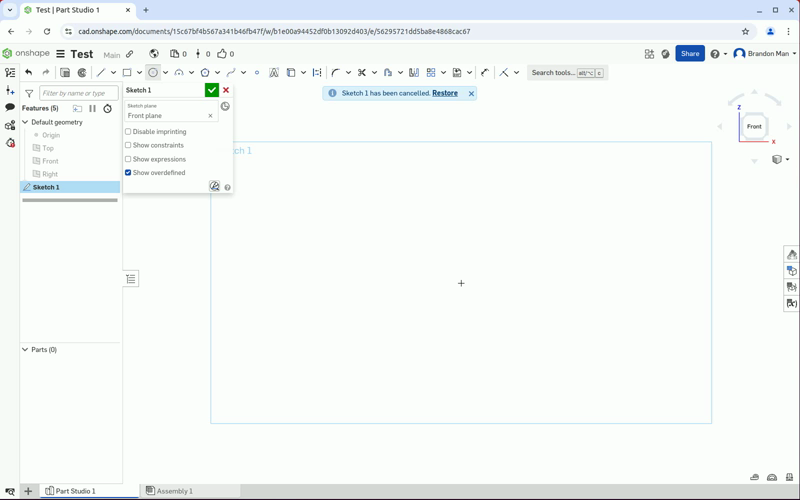
click(461, 282)
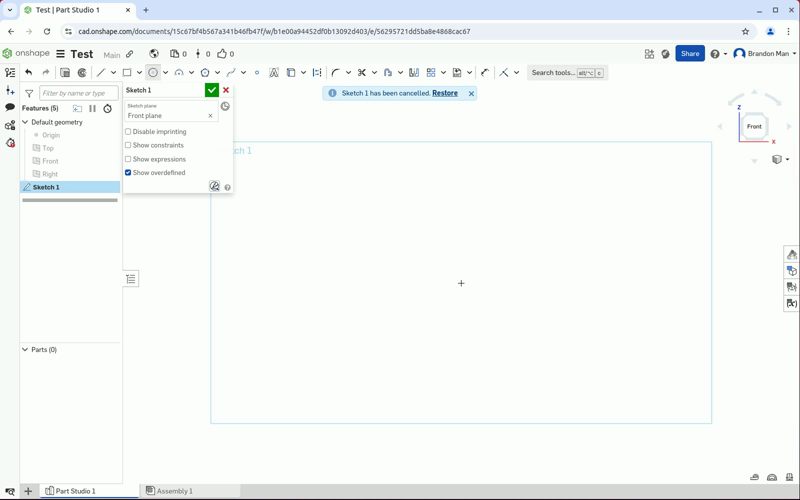
key_up(shift)
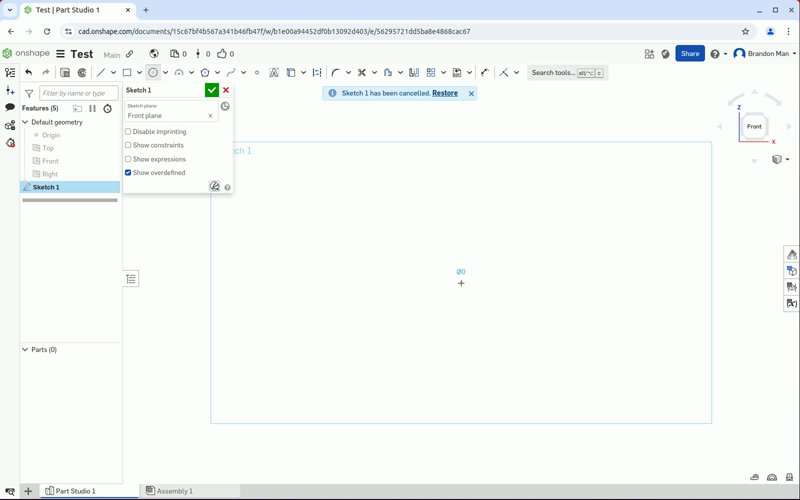
mouse_move(500, 282)
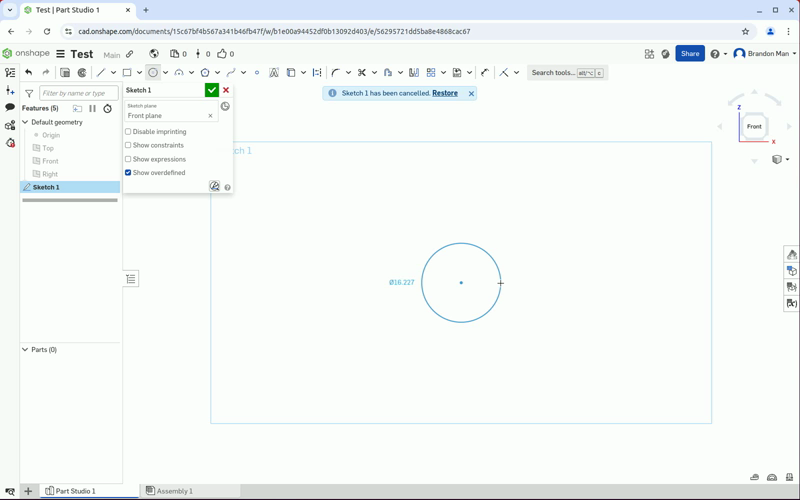
click(500, 282)
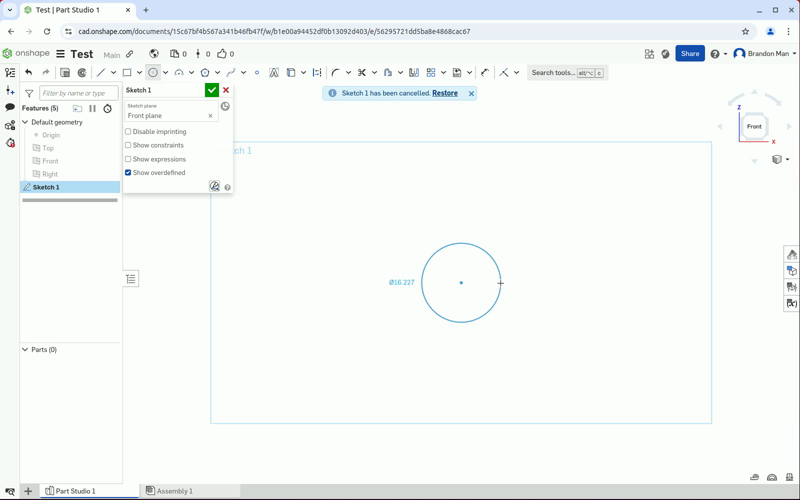
key(esc)
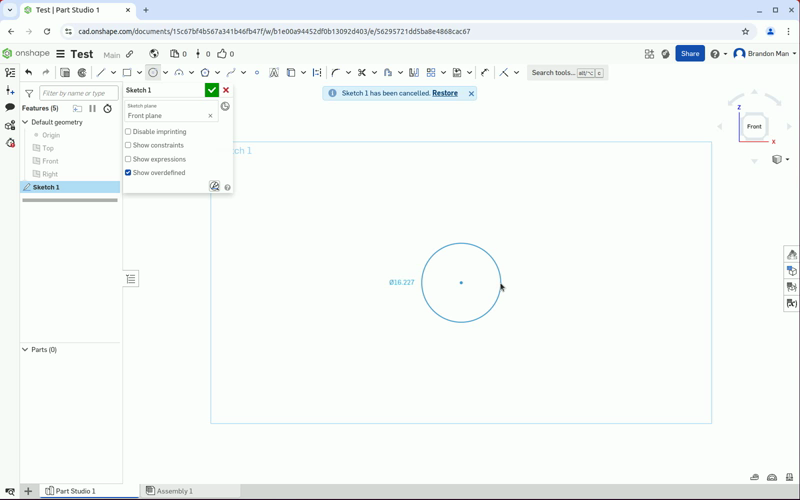
key(c)
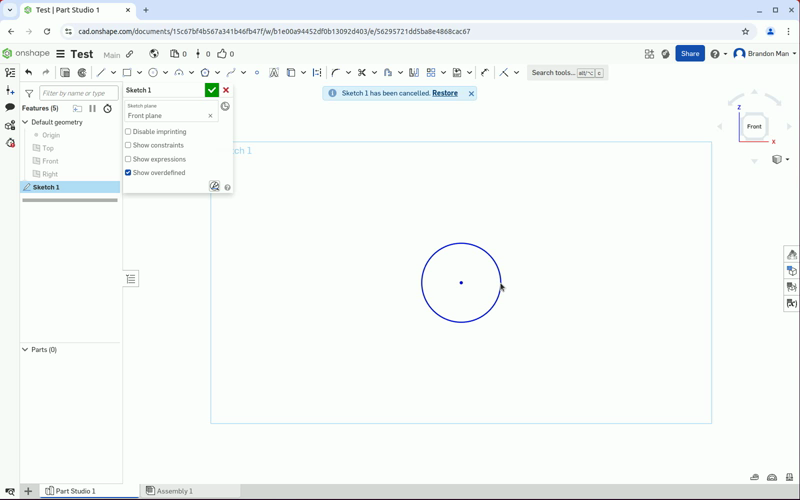
key_down(shift)
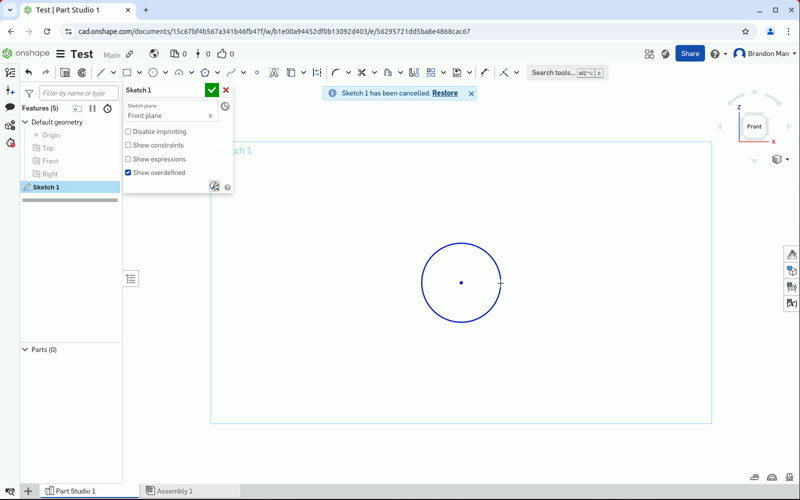
mouse_move(461, 282)
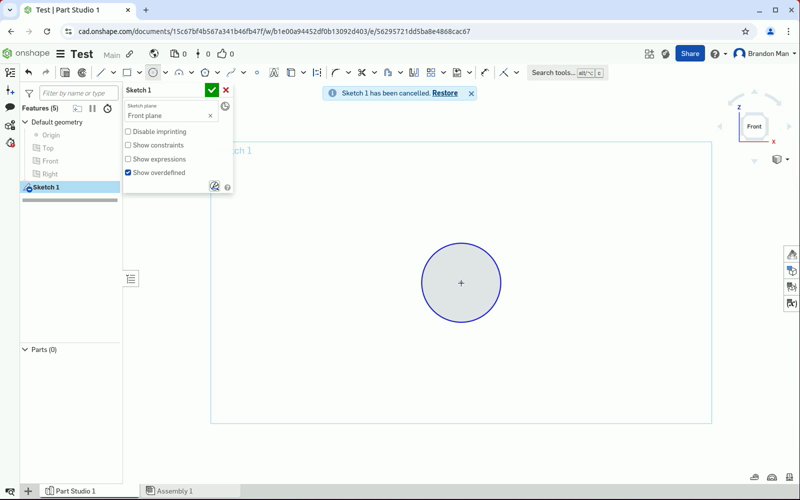
click(461, 282)
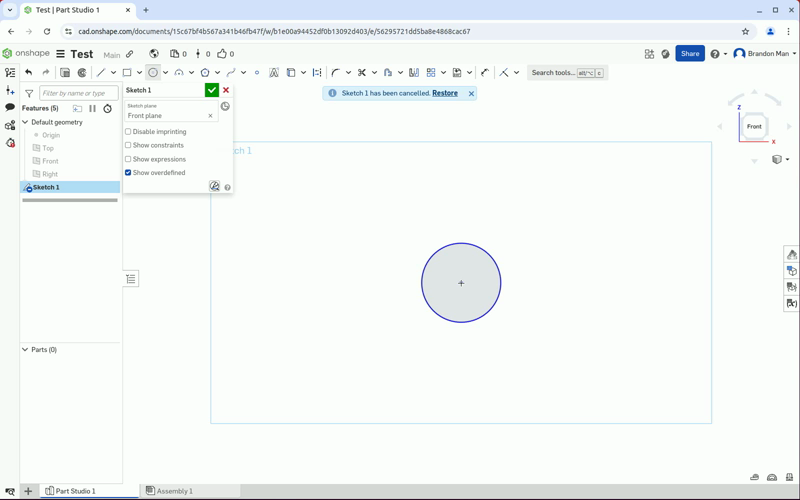
key_up(shift)
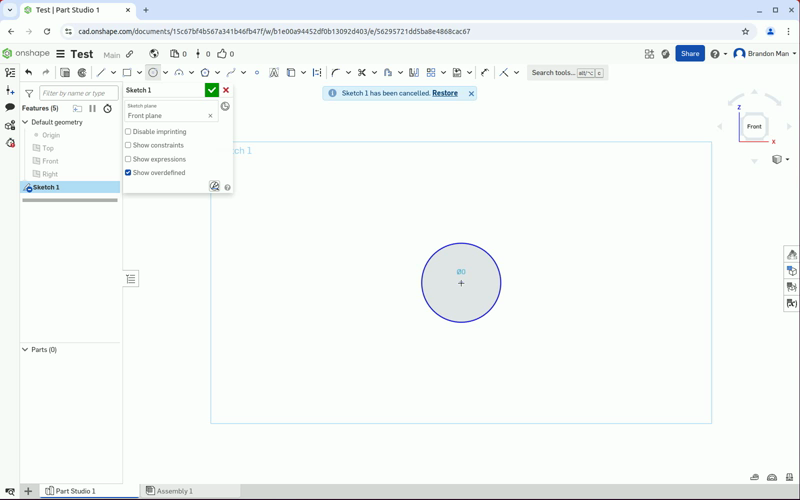
mouse_move(484, 282)
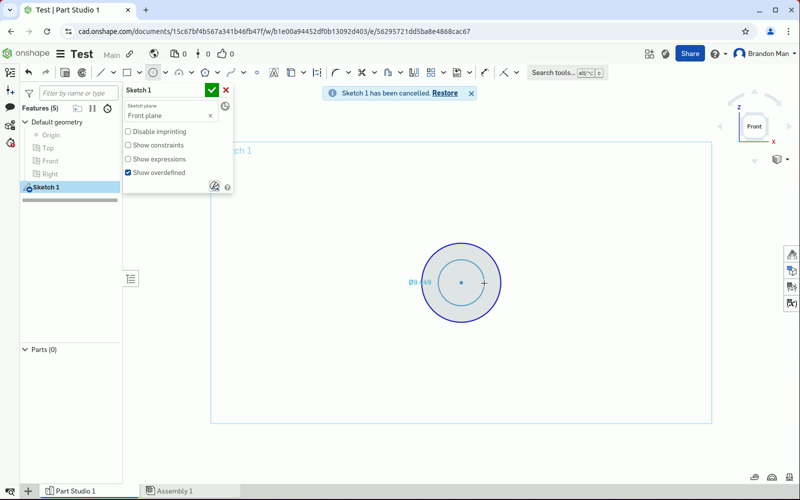
click(484, 282)
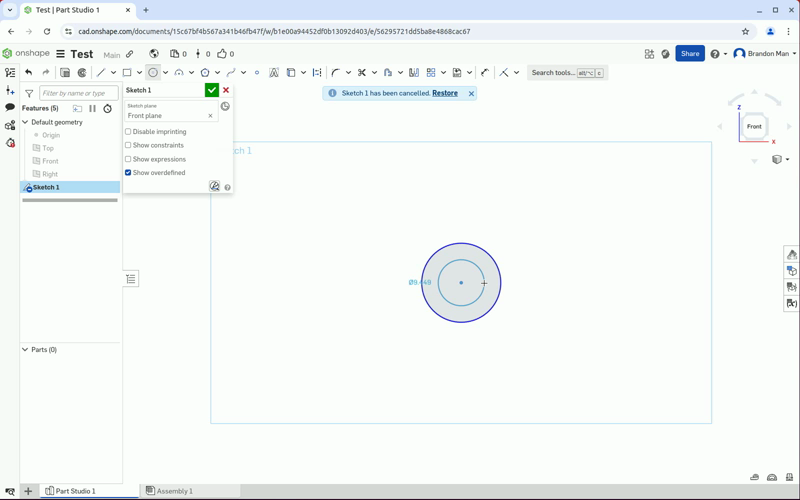
key(esc)
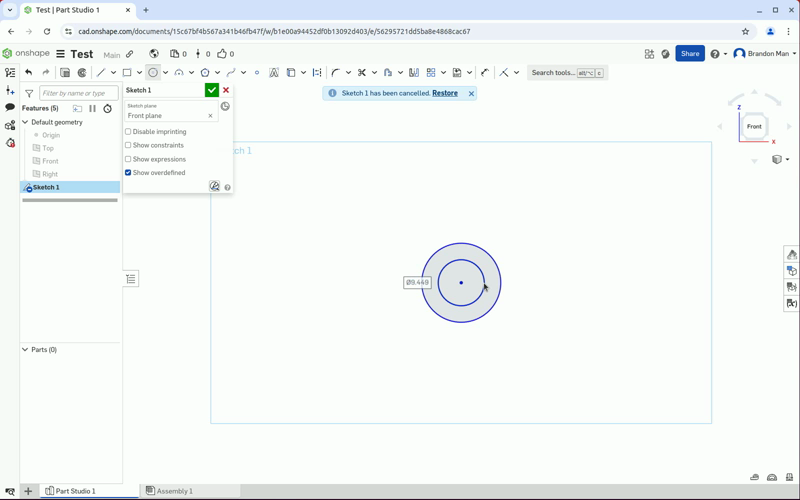
mouse_move(440, 267)
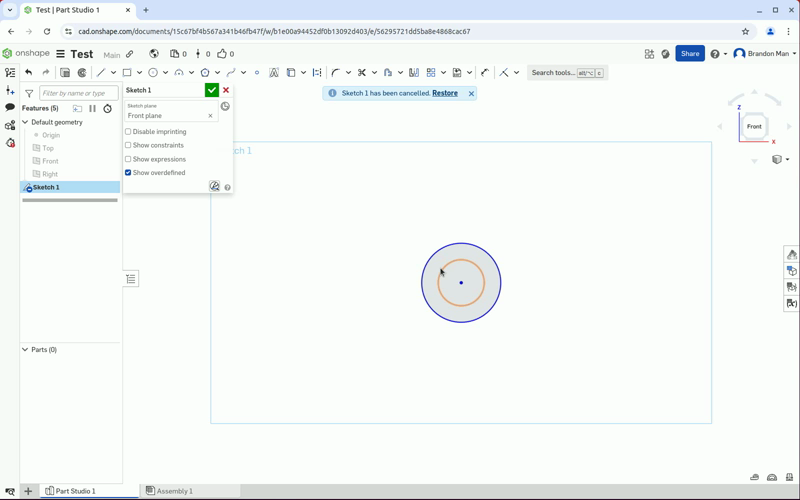
click(440, 267)
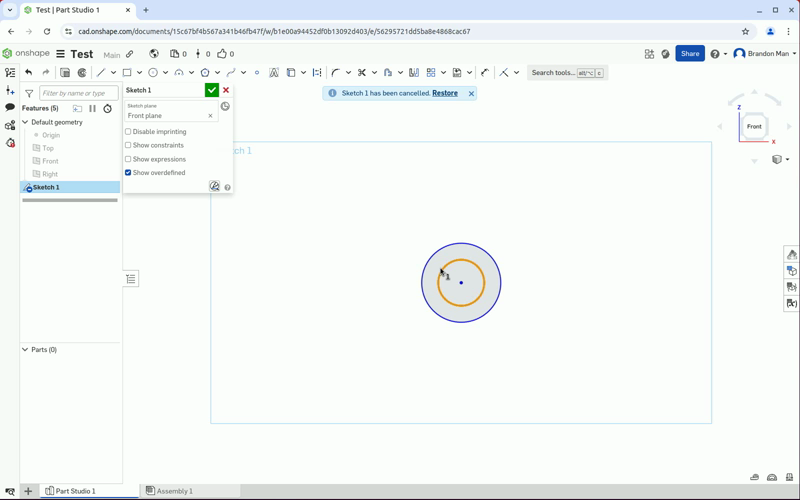
mouse_move(73, 352)
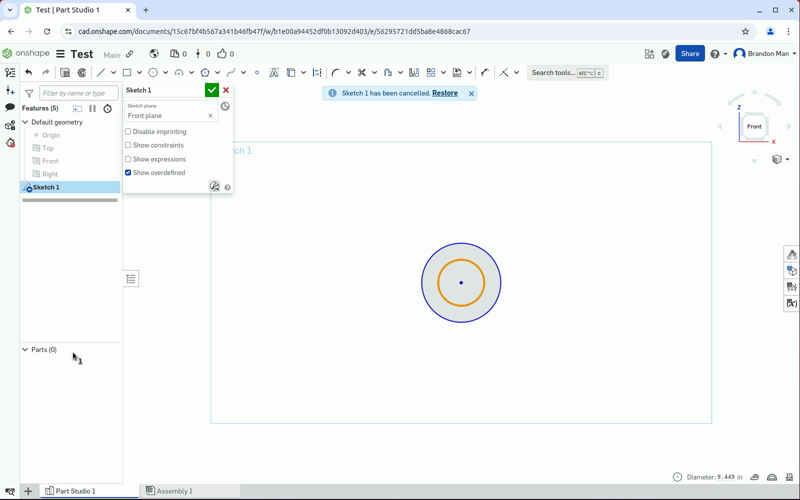
key(shift+y)
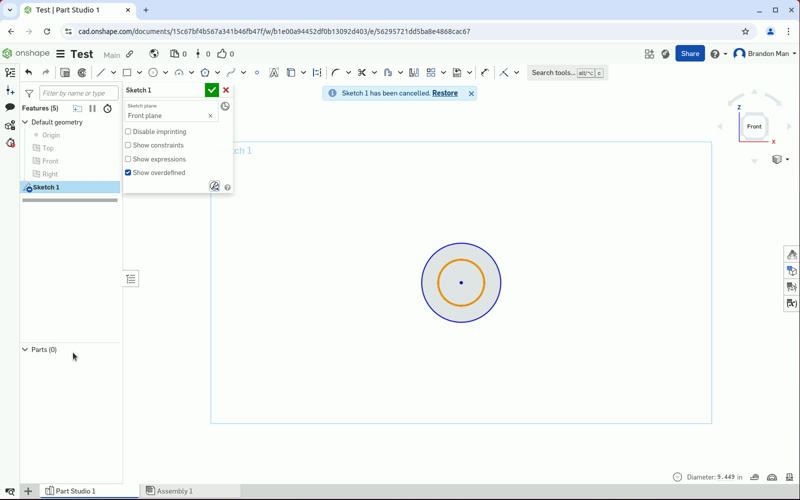
key(shift+e)
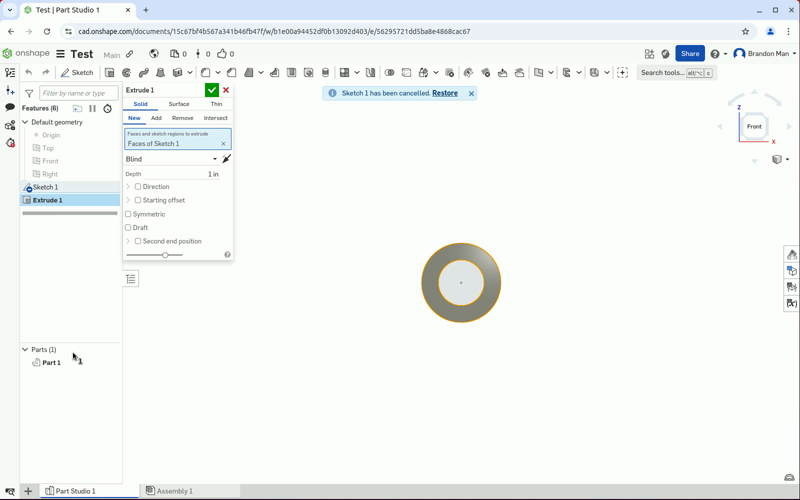
mouse_move(143, 106)
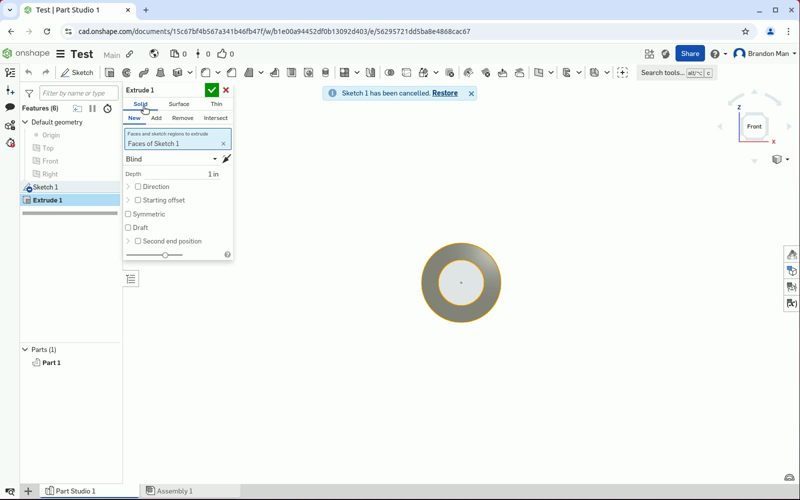
click(143, 106)
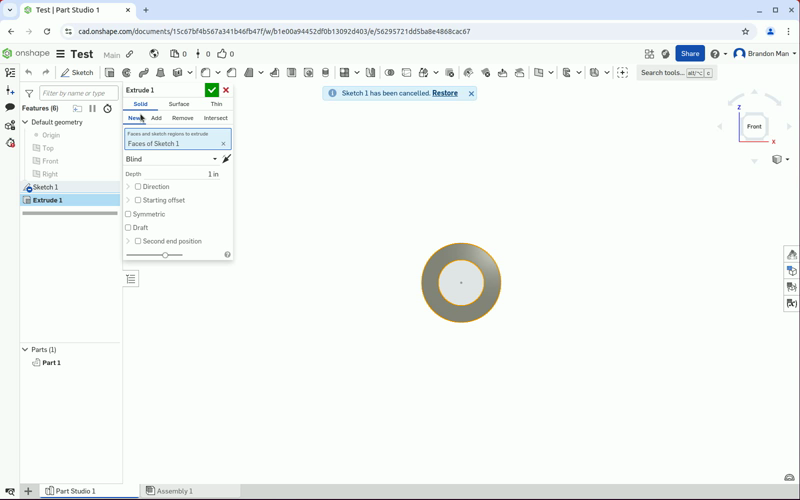
mouse_move(137, 120)
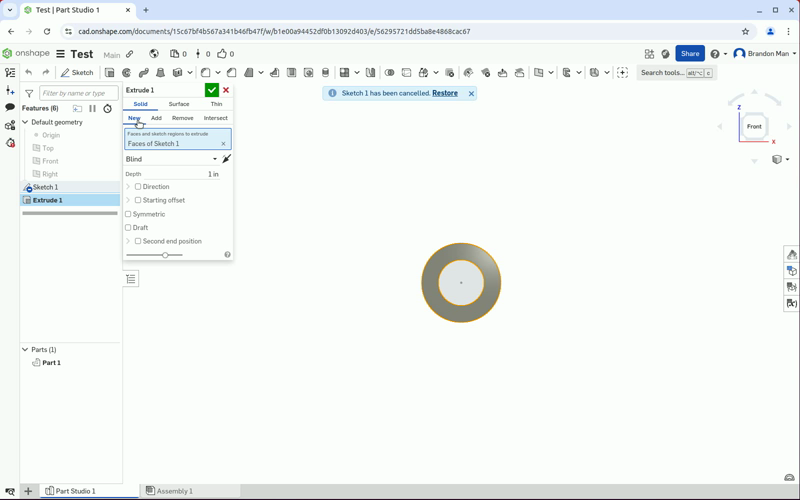
click(137, 120)
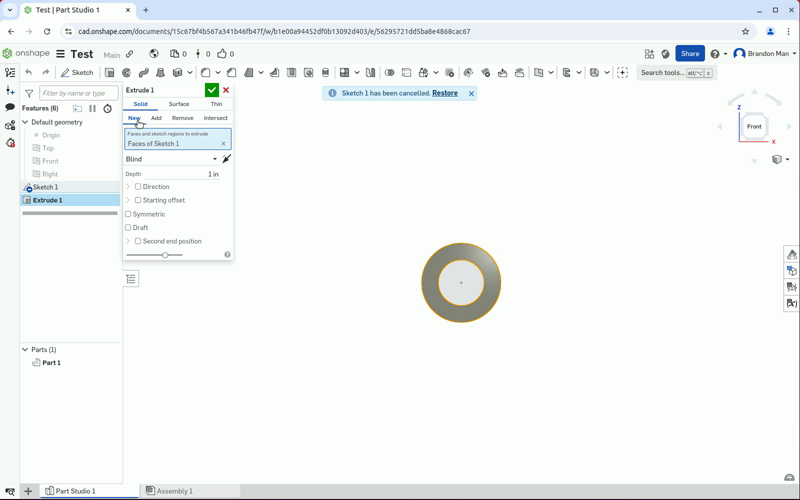
key(tab, 4)
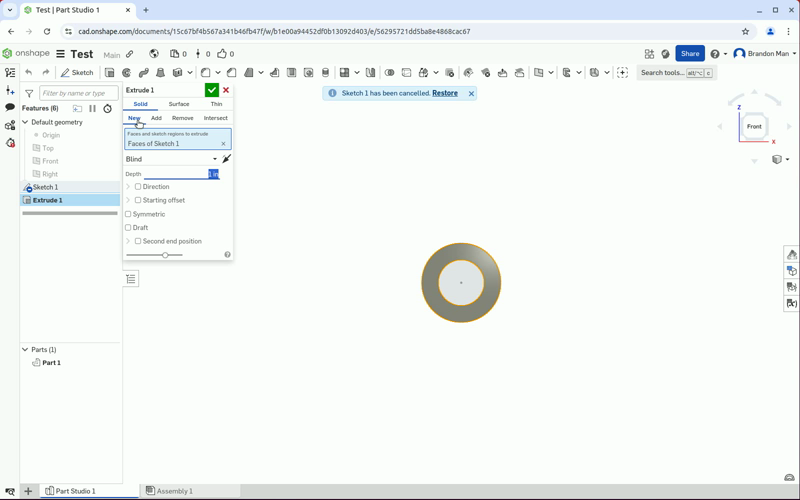
text(11.073)
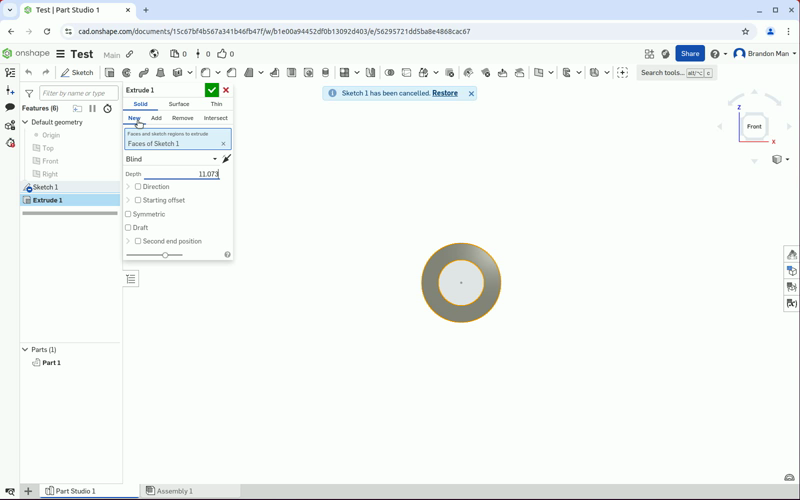
key(enter)
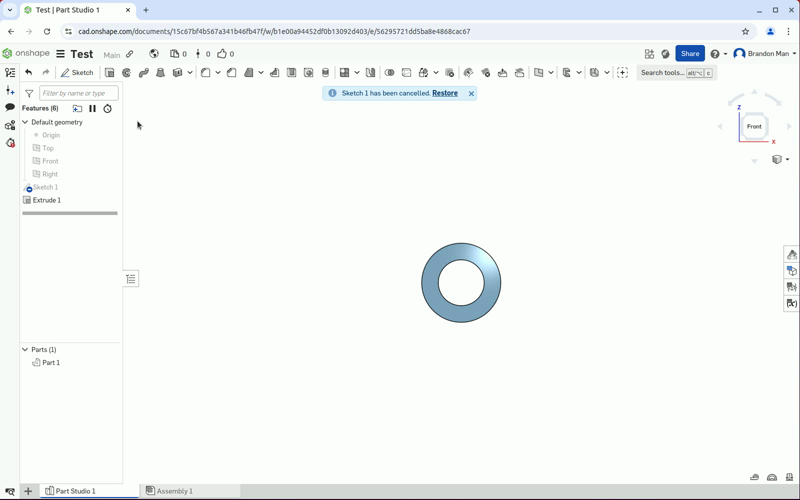
key(shift+h)
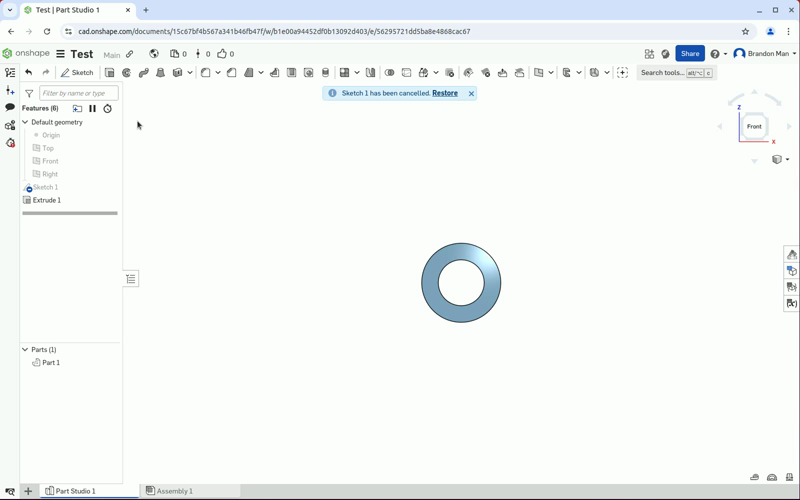
key(shift+h)
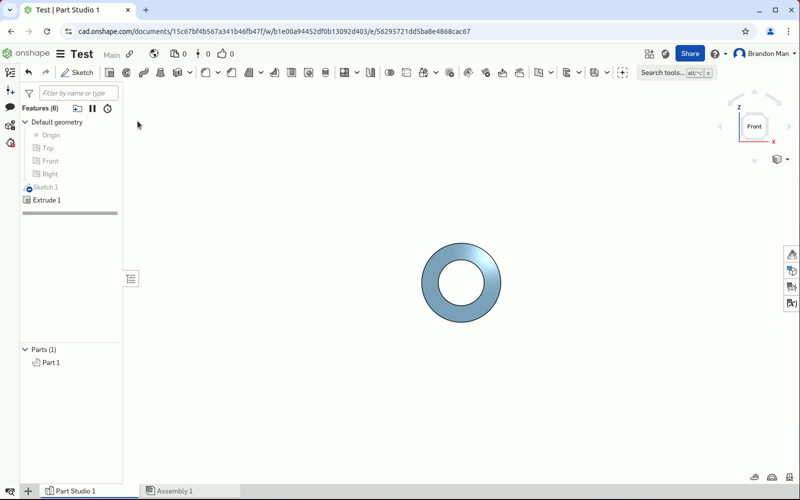
mouse_move(73, 189)
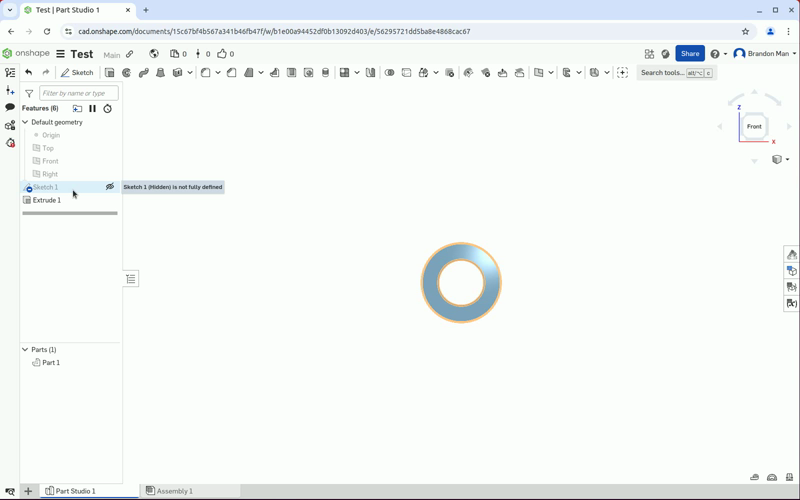
click(73, 189)
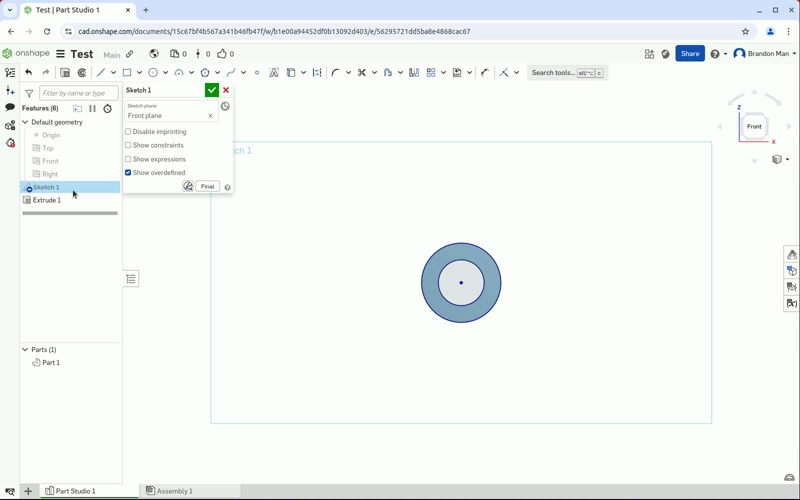
mouse_move(229, 92)
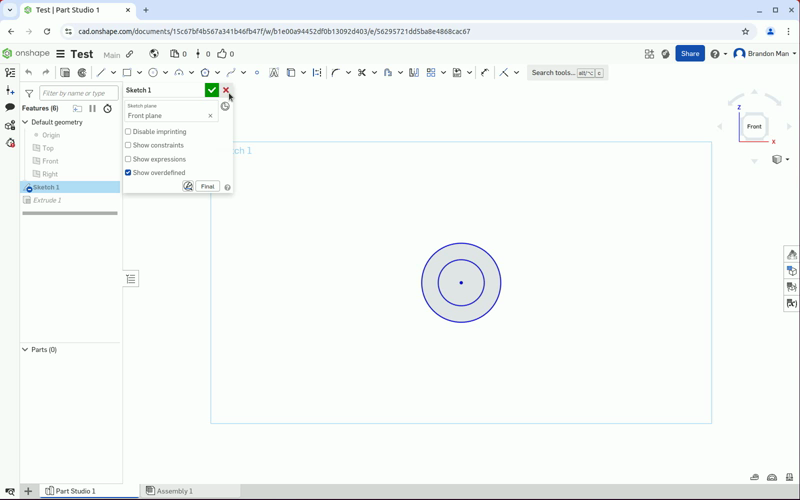
click(229, 92)
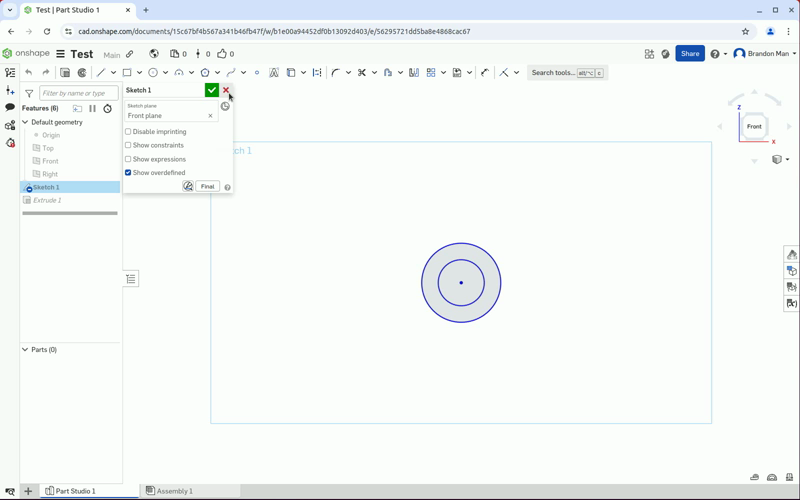
key(shift+s)
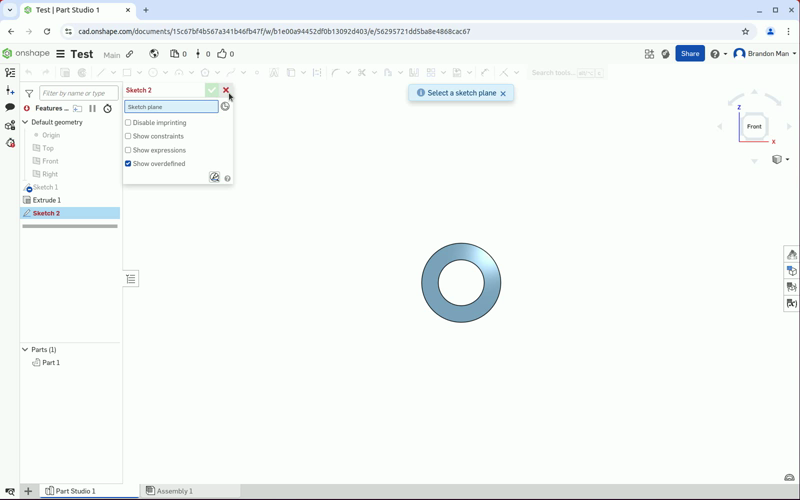
mouse_move(73, 163)
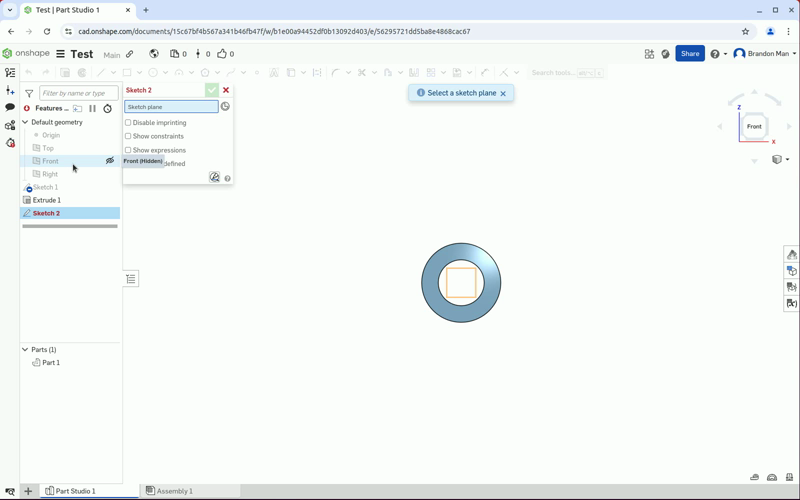
click(73, 163)
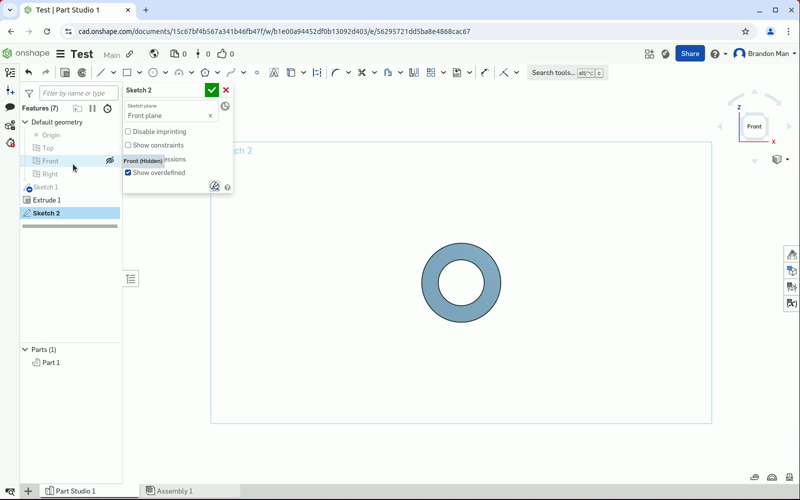
mouse_move(73, 352)
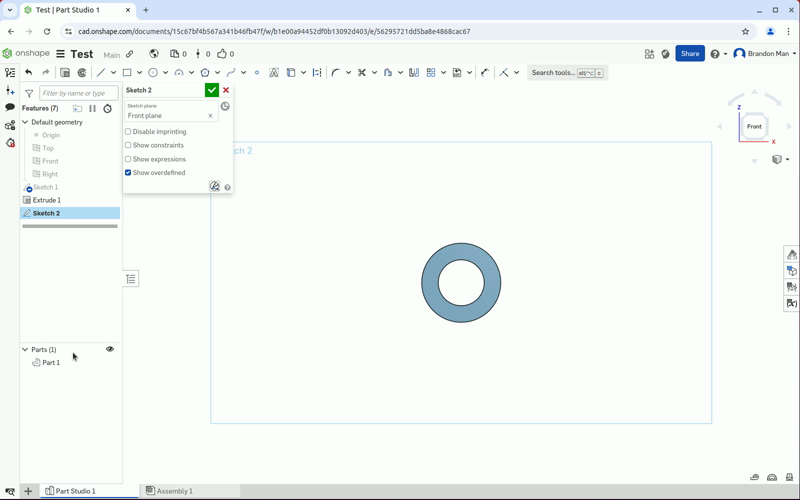
key(y)
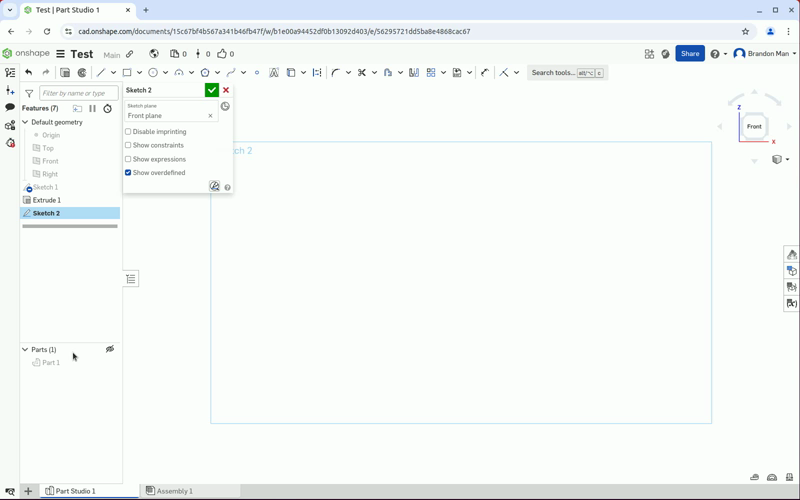
key(c)
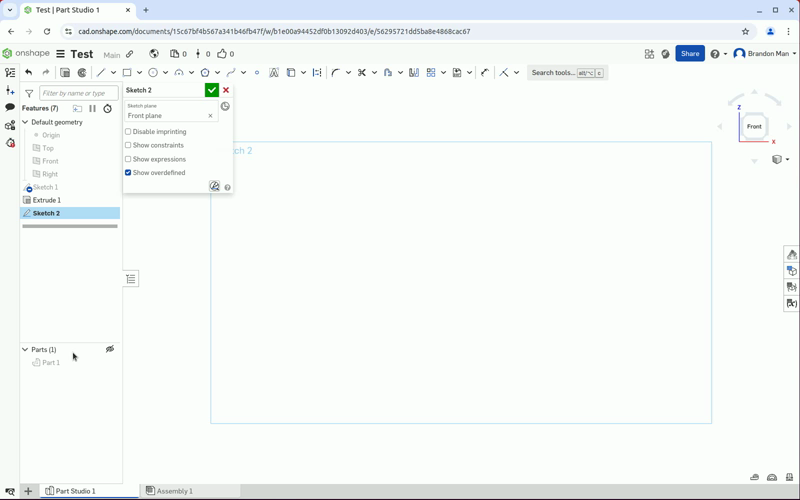
key_down(shift)
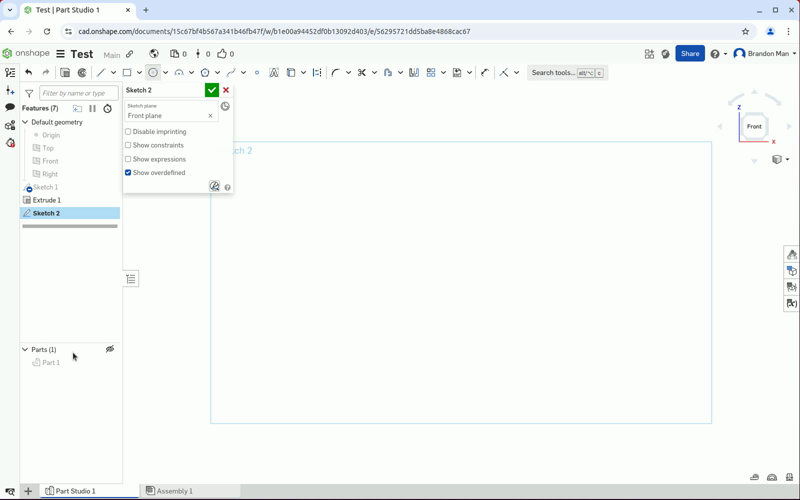
mouse_move(460, 282)
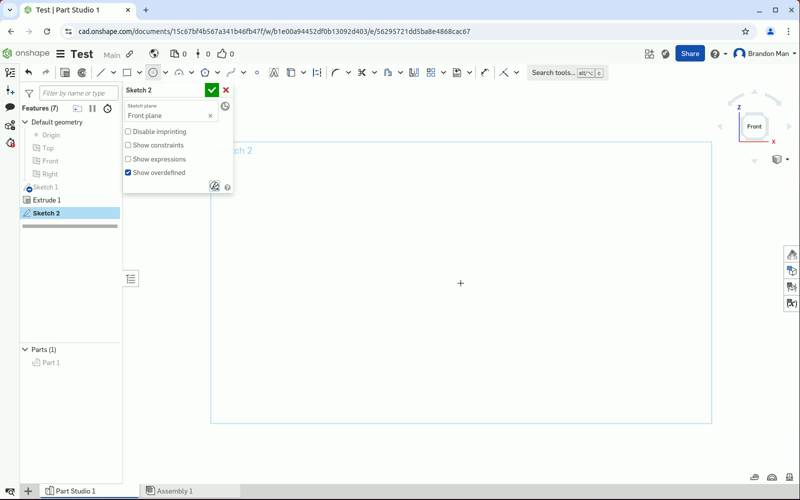
click(460, 282)
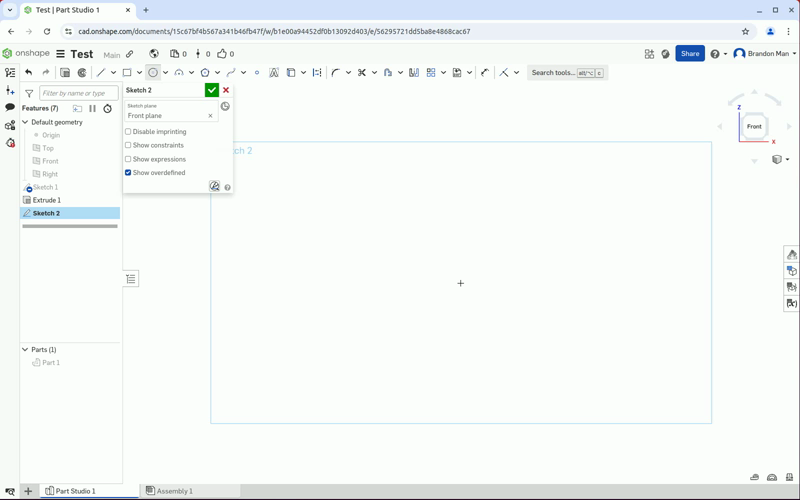
key_up(shift)
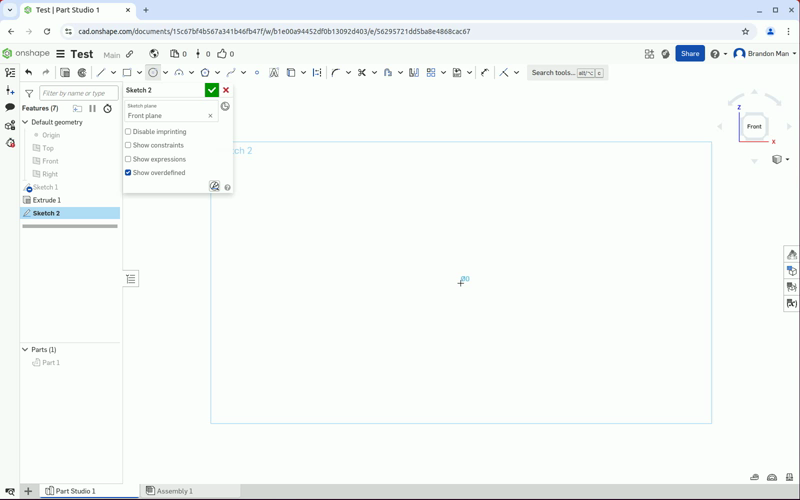
mouse_move(559, 282)
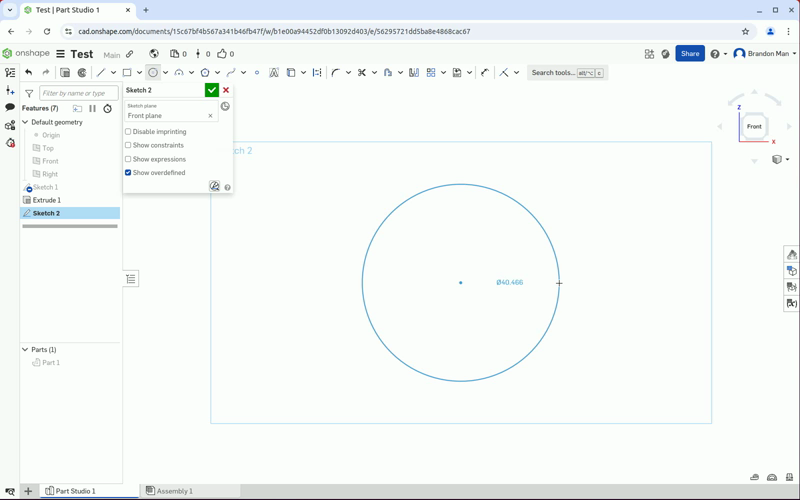
click(559, 282)
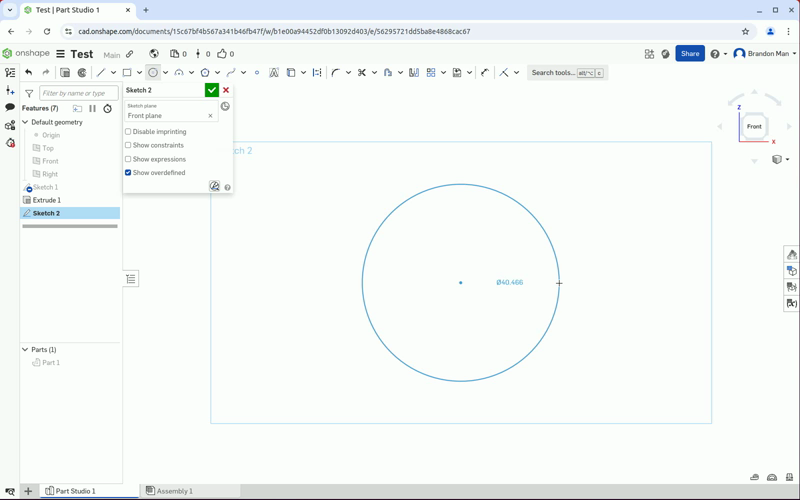
key(esc)
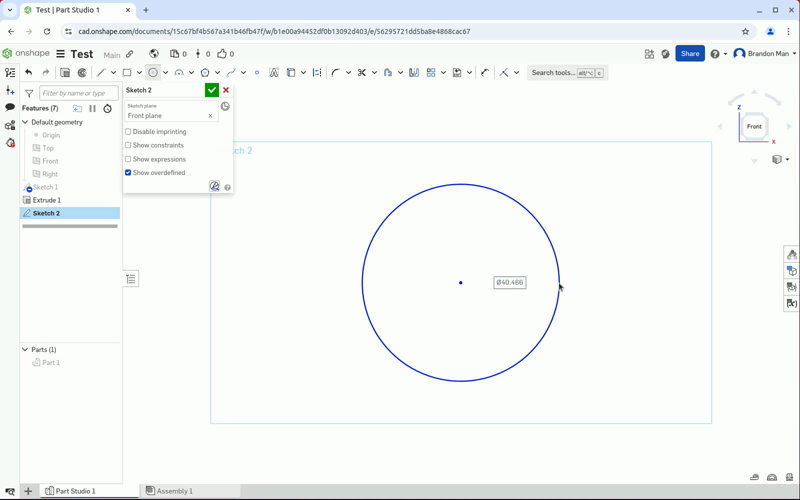
key(c)
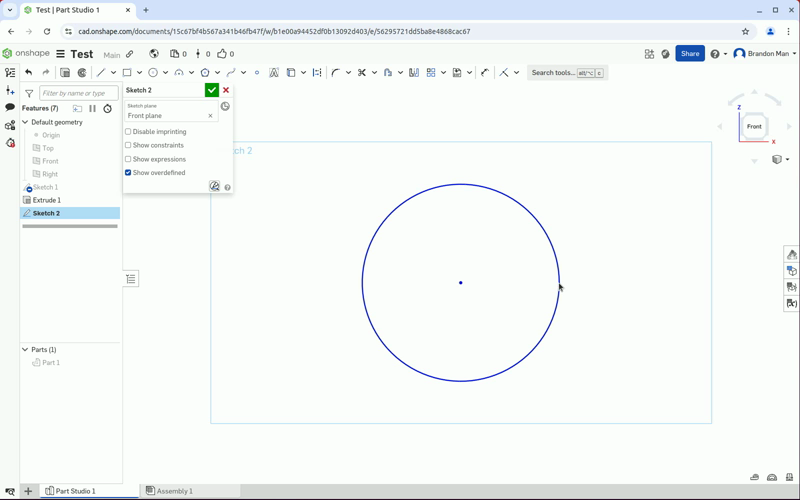
key_down(shift)
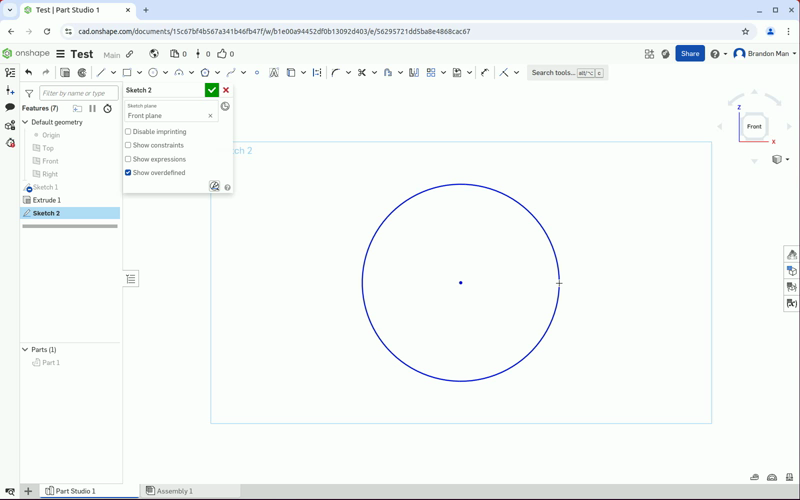
mouse_move(393, 282)
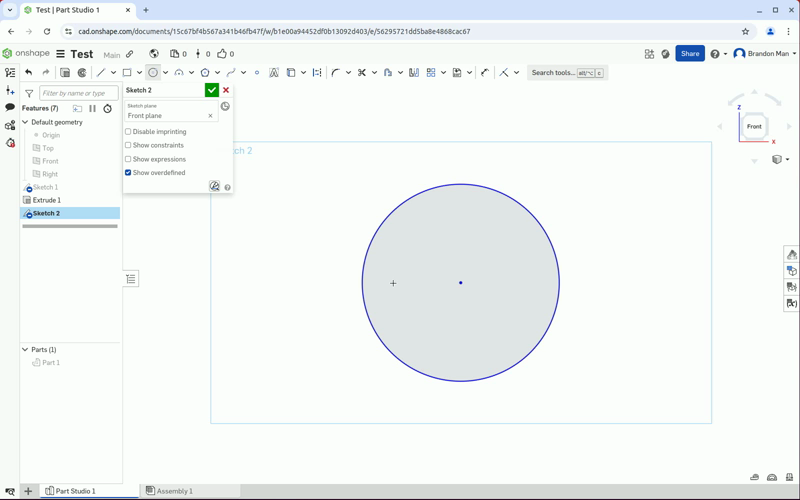
click(393, 282)
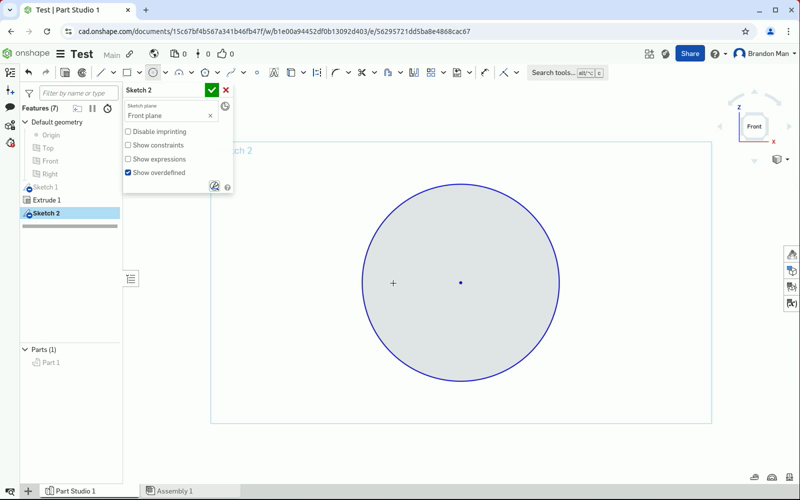
key_up(shift)
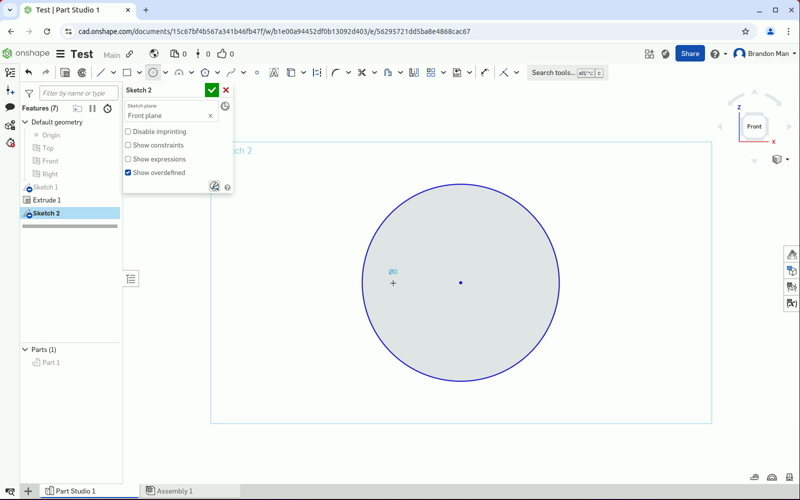
mouse_move(411, 282)
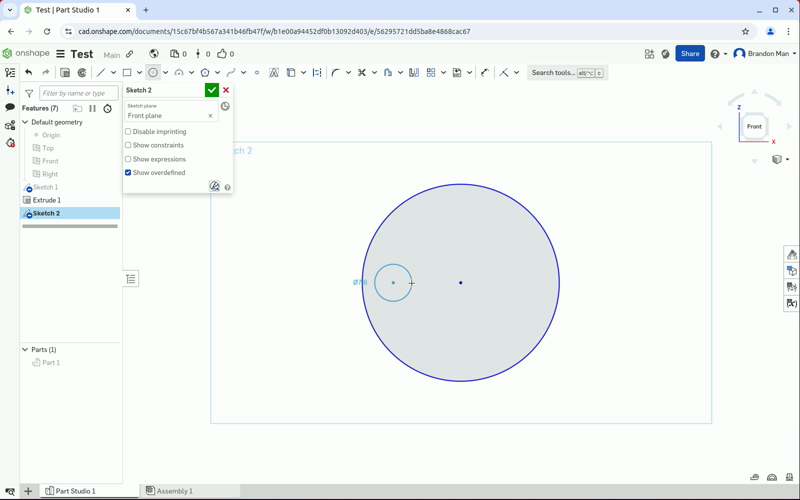
click(411, 282)
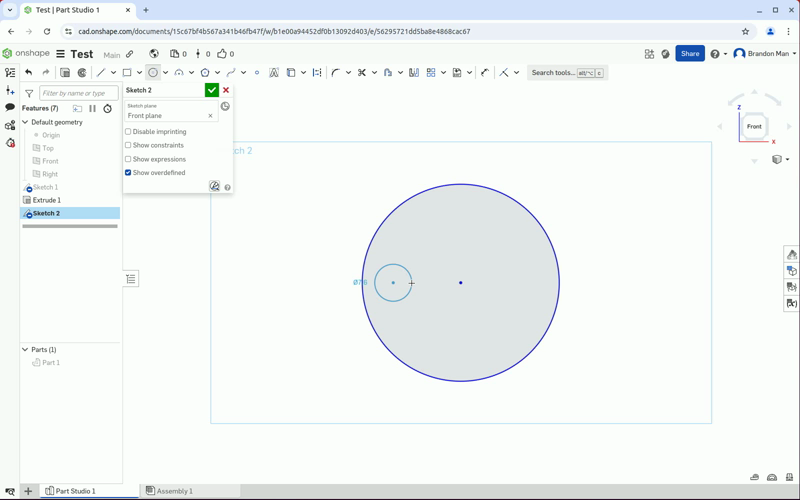
key(esc)
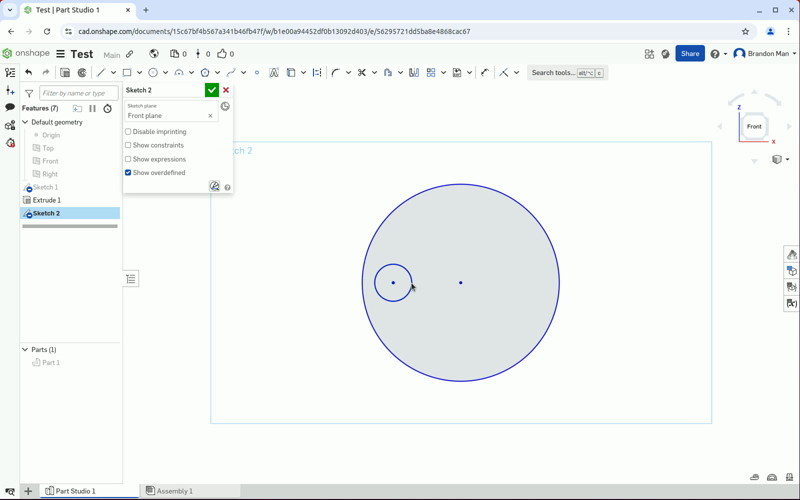
key(c)
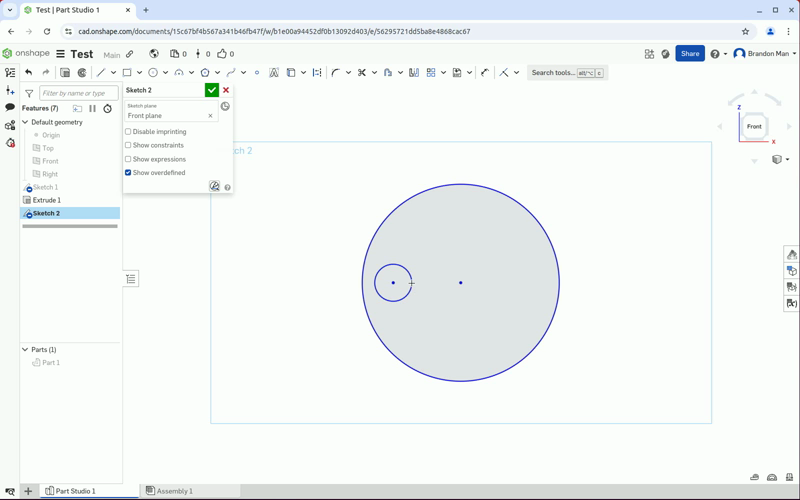
key_down(shift)
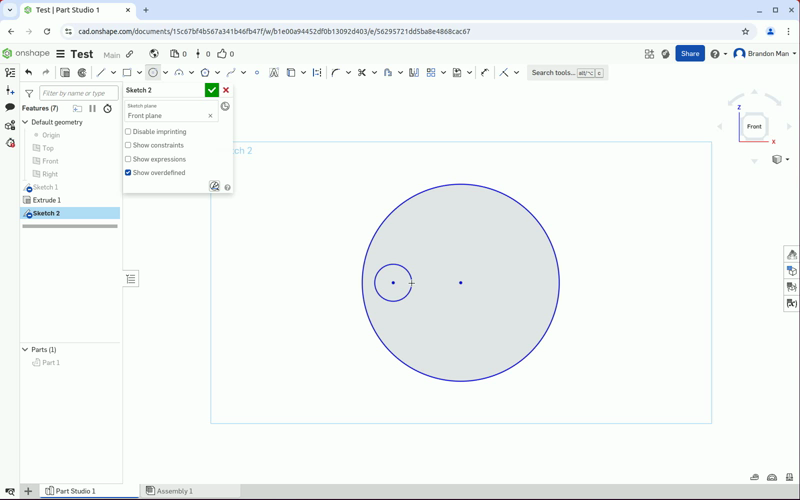
mouse_move(460, 282)
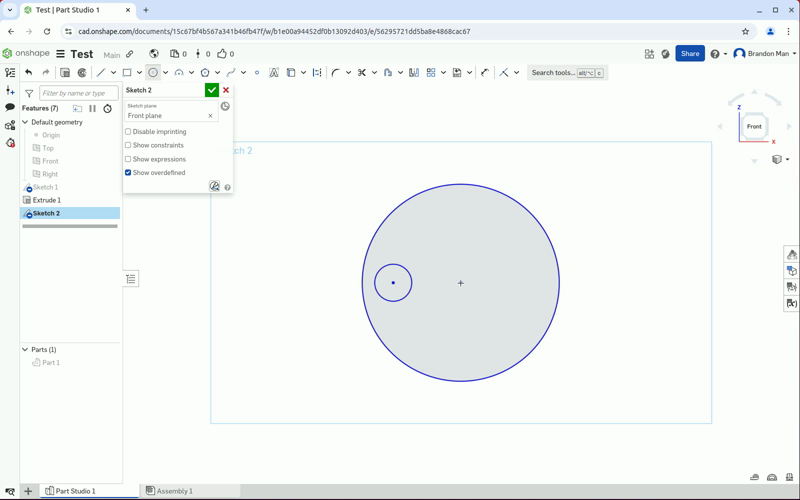
click(460, 282)
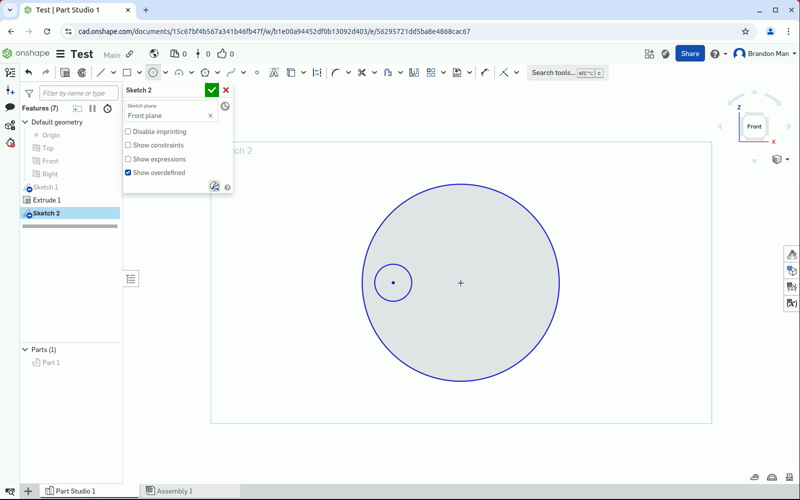
key_up(shift)
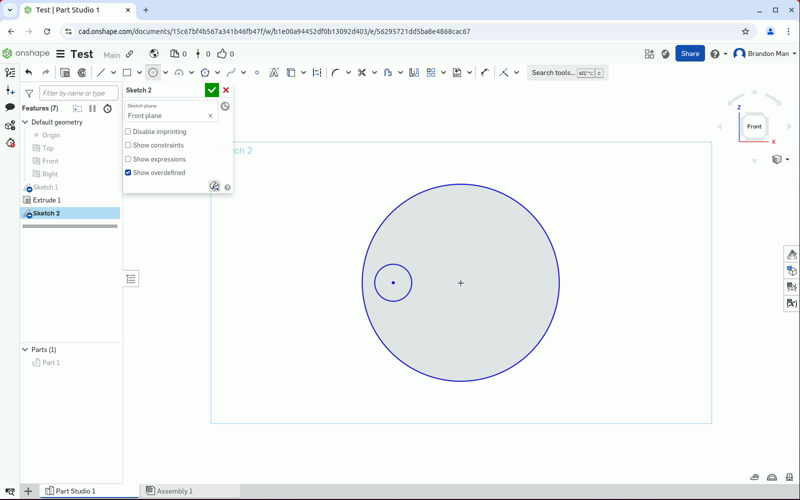
mouse_move(499, 282)
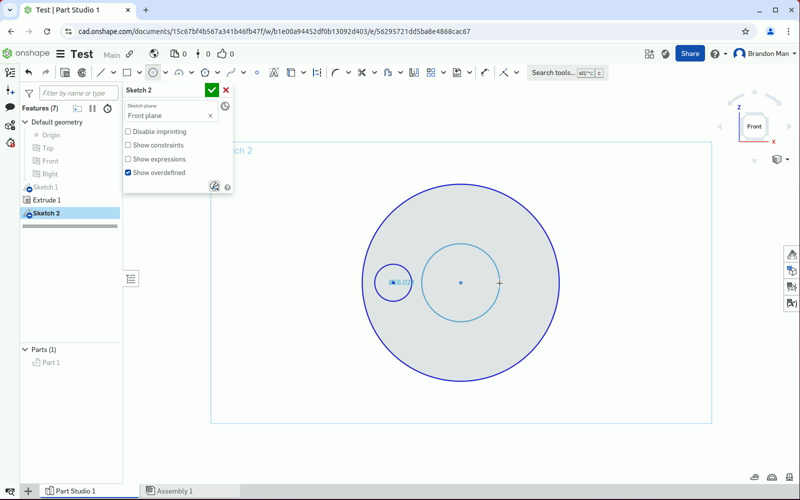
click(499, 282)
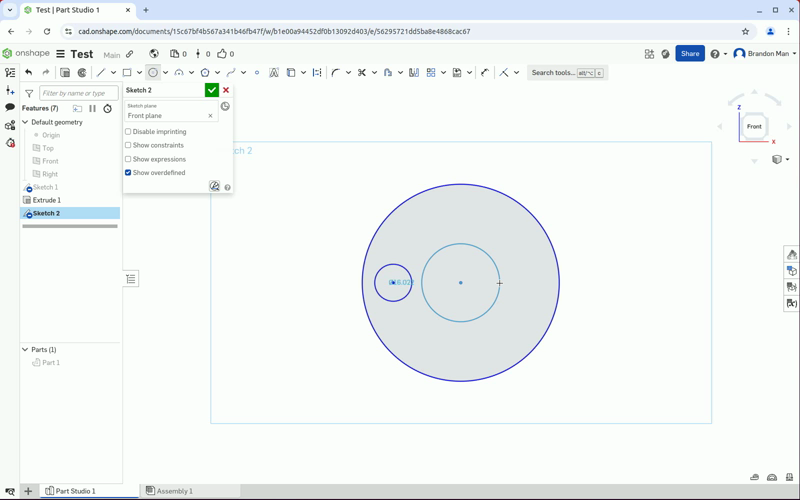
key(esc)
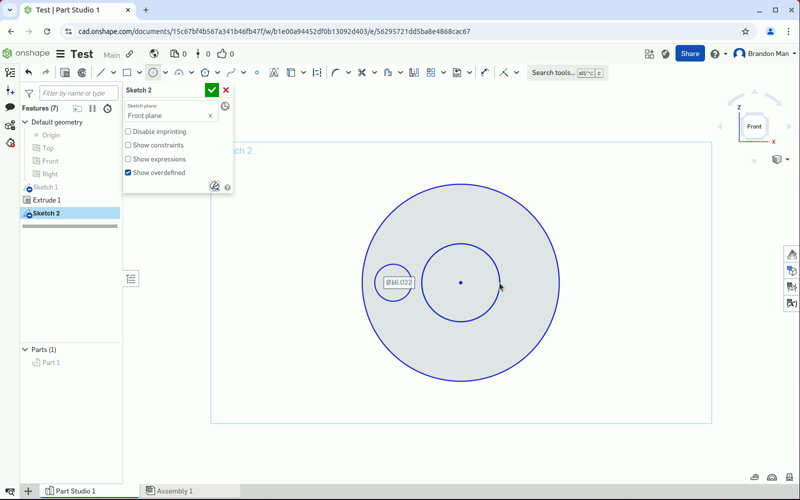
key(c)
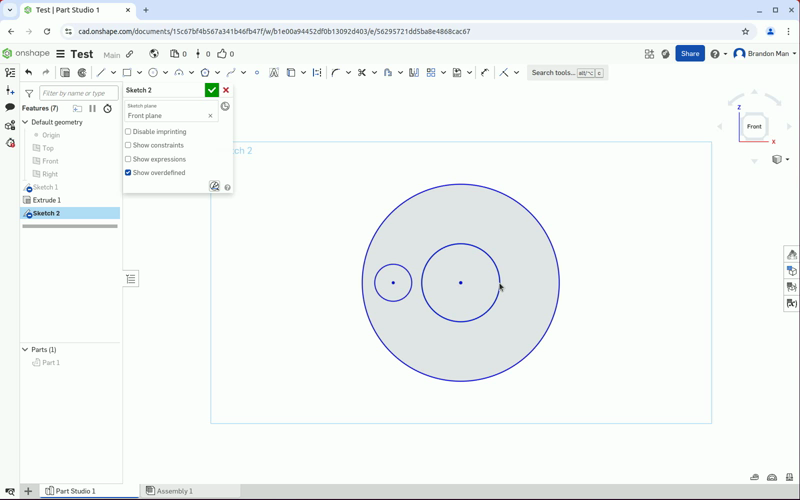
key_down(shift)
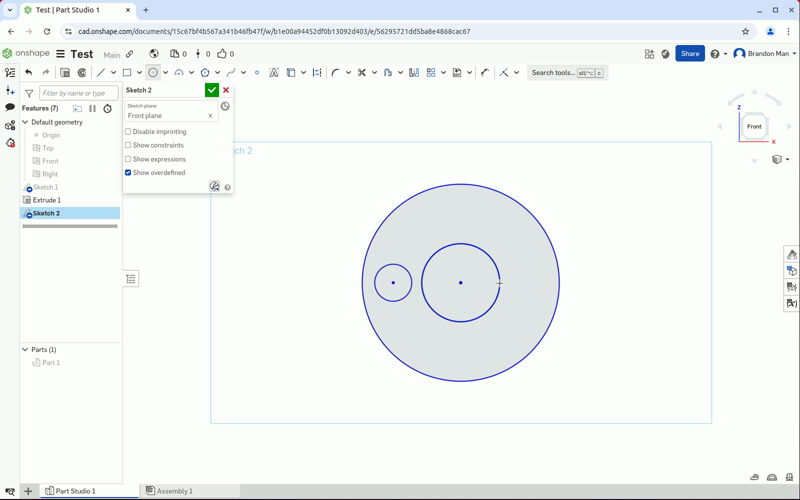
mouse_move(460, 348)
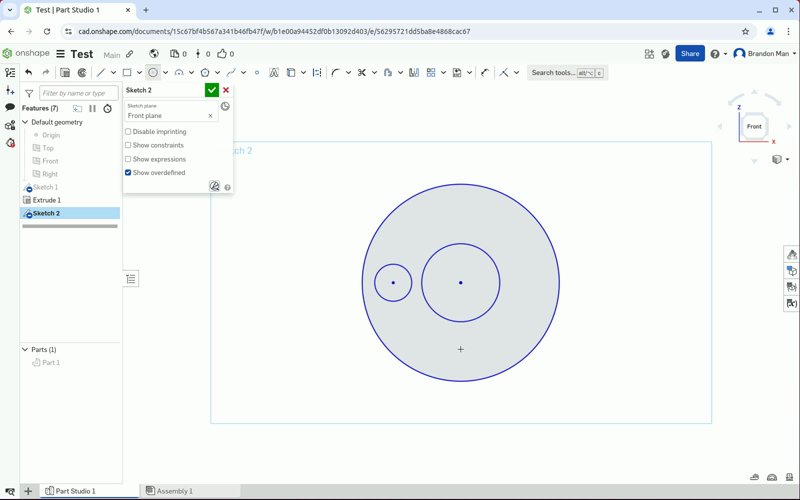
click(460, 348)
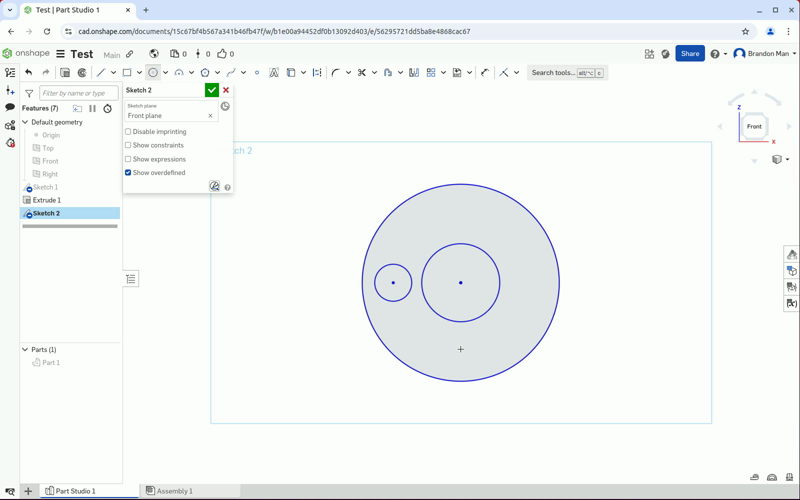
key_up(shift)
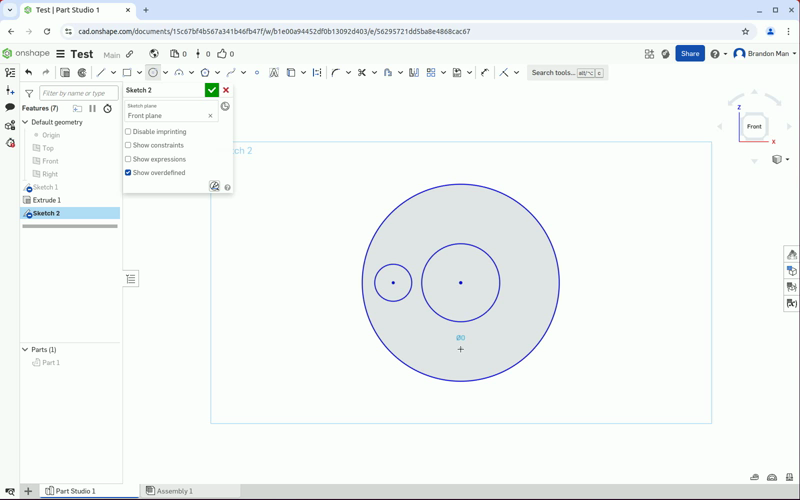
mouse_move(479, 348)
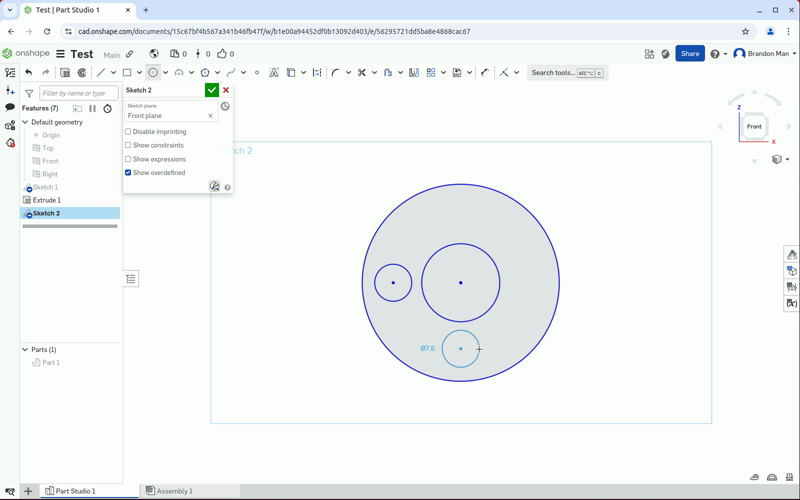
click(479, 348)
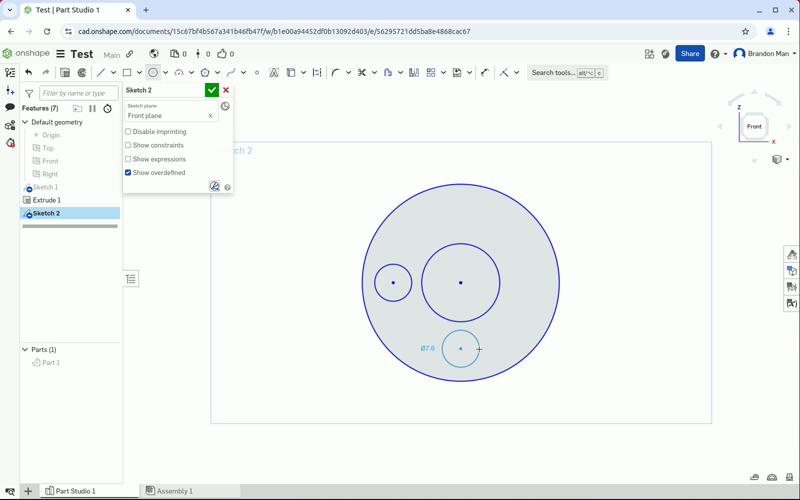
key(esc)
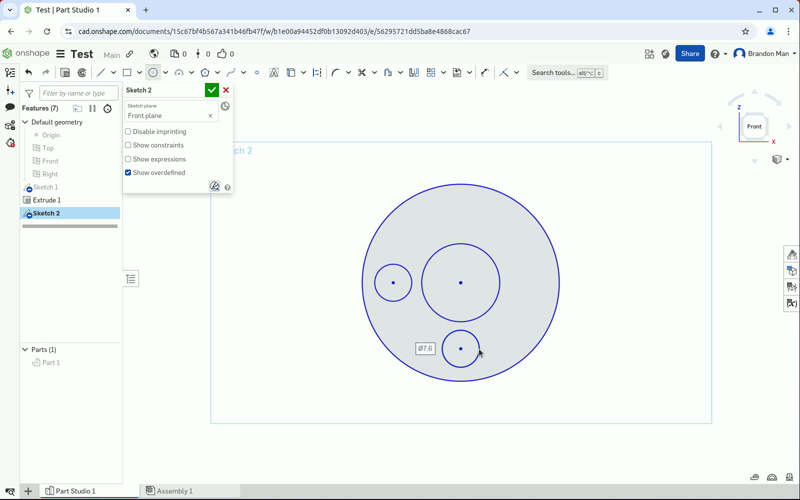
key(c)
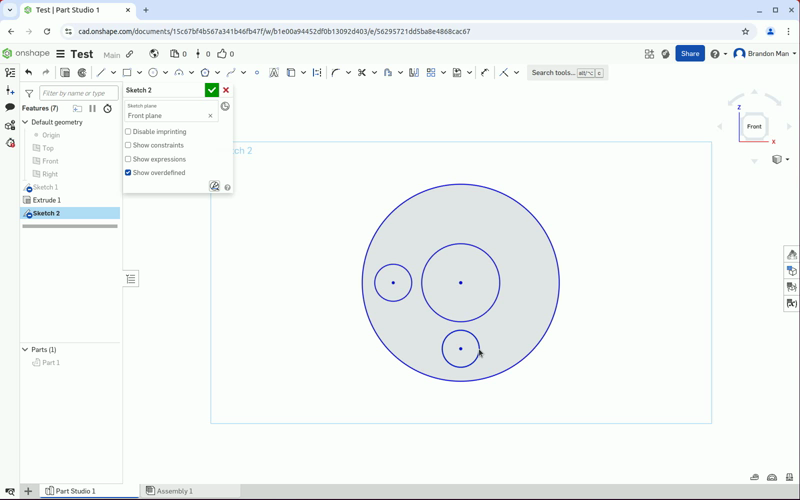
key_down(shift)
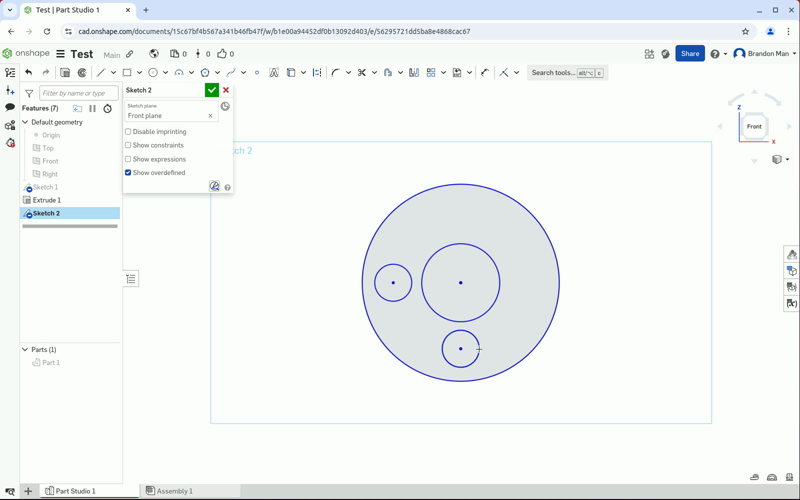
mouse_move(460, 215)
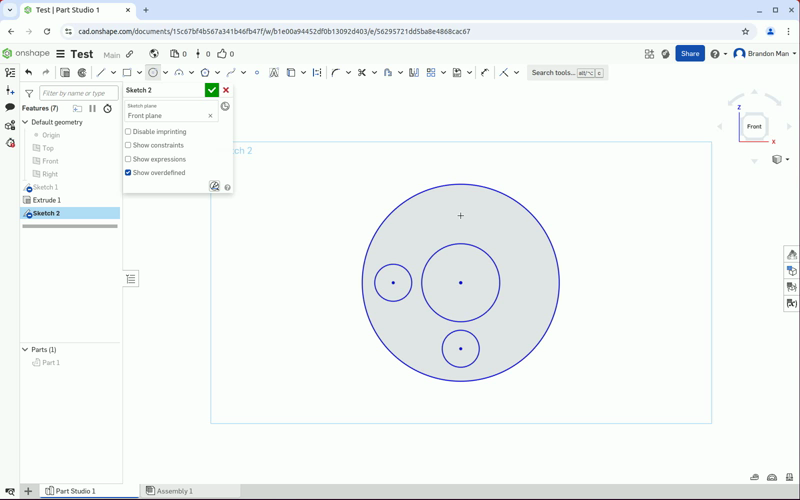
click(460, 215)
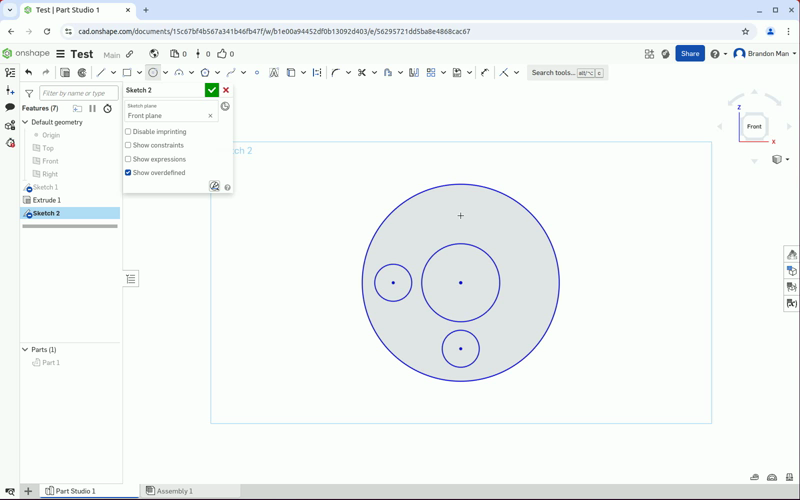
key_up(shift)
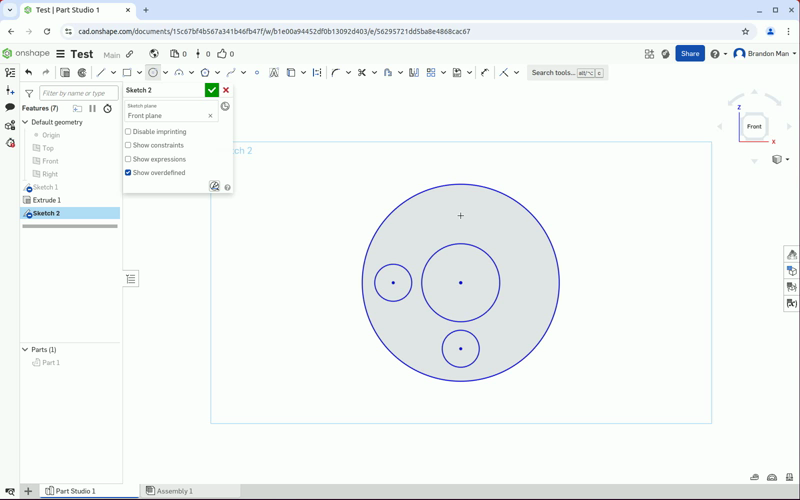
mouse_move(479, 215)
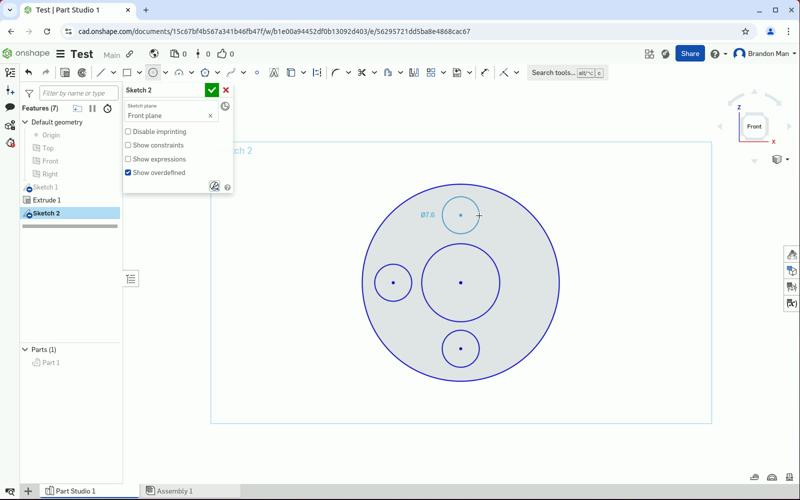
click(479, 215)
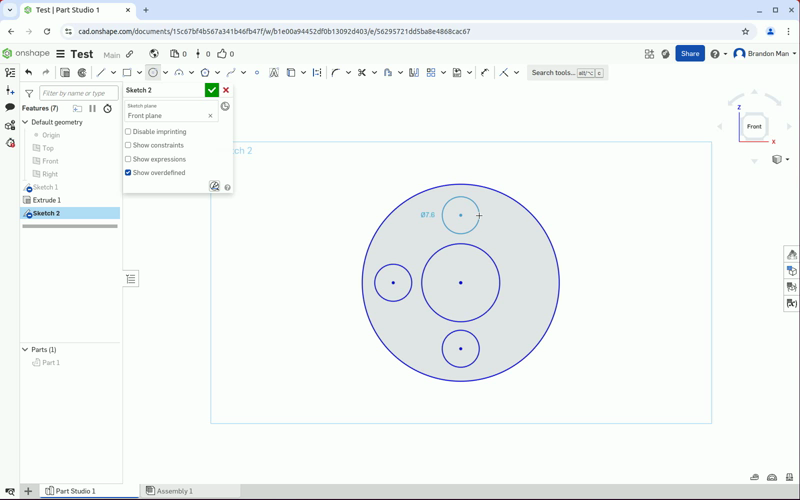
key(esc)
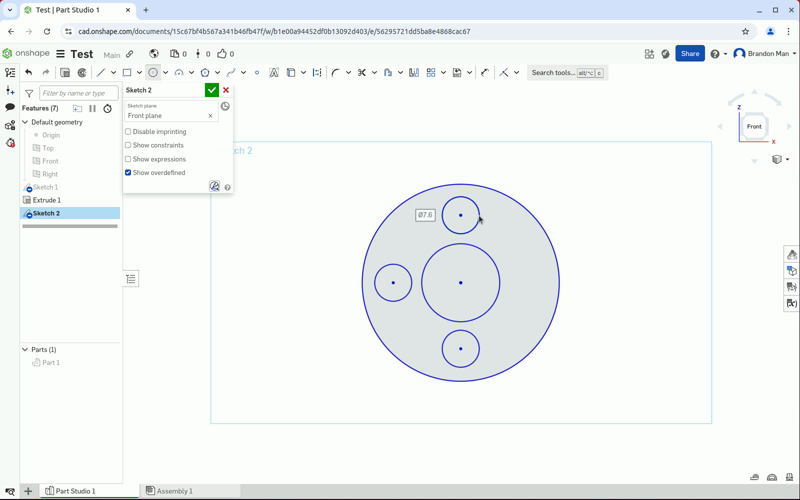
key(c)
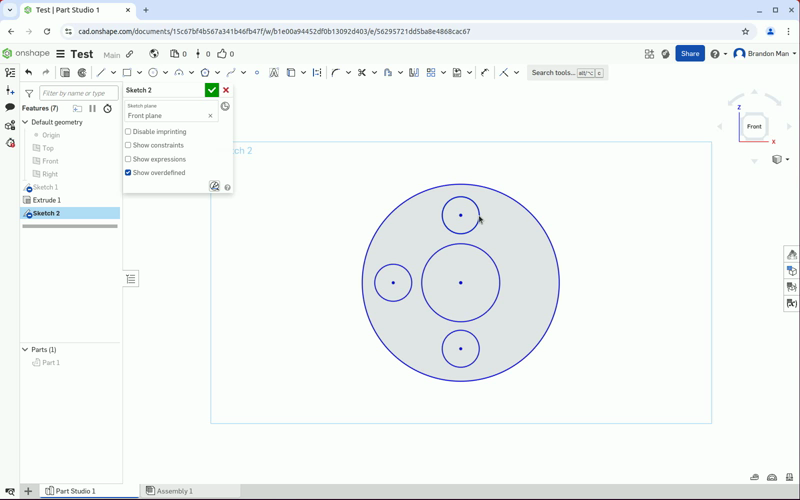
key_down(shift)
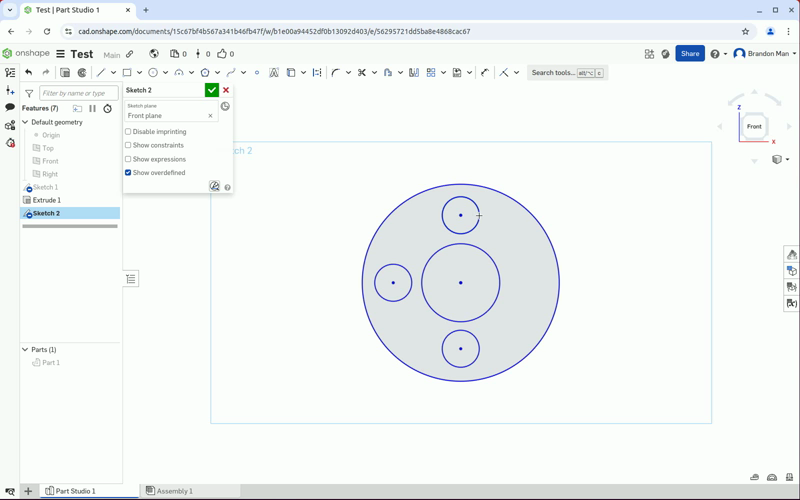
mouse_move(530, 282)
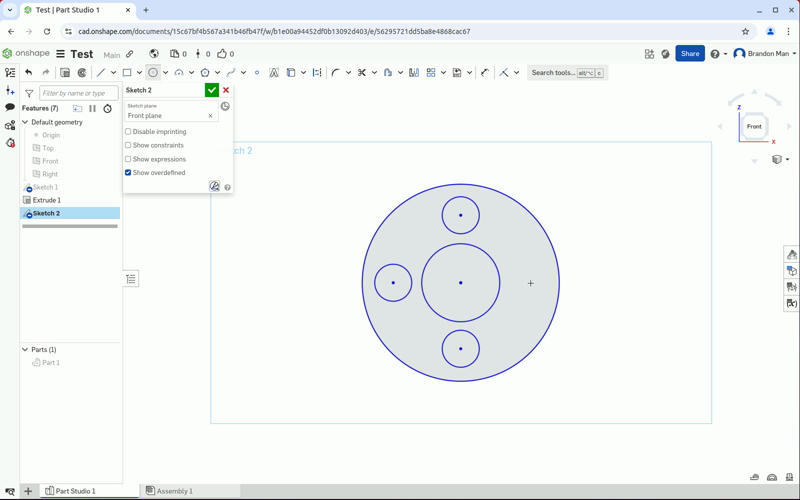
click(530, 282)
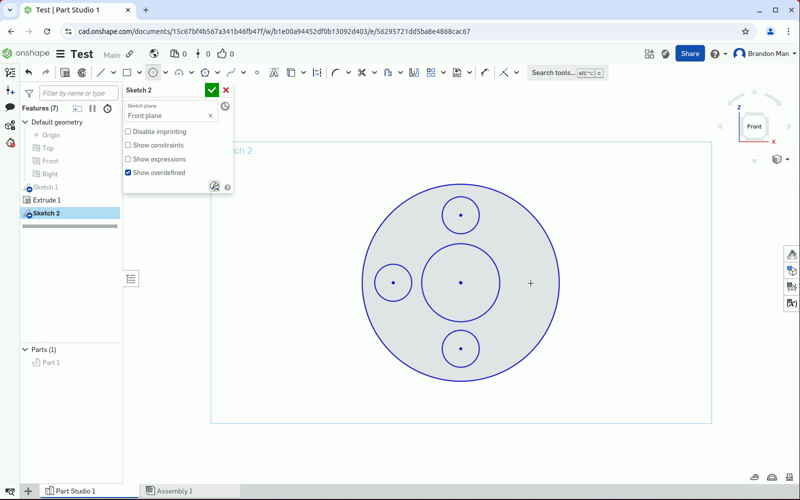
key_up(shift)
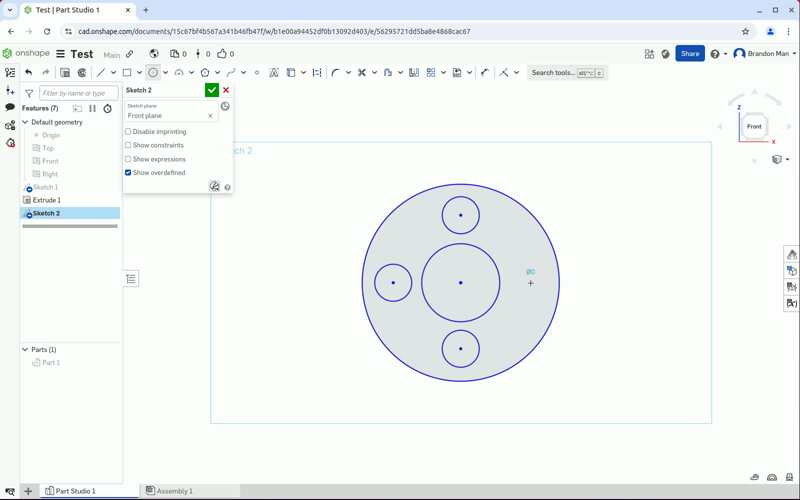
mouse_move(549, 282)
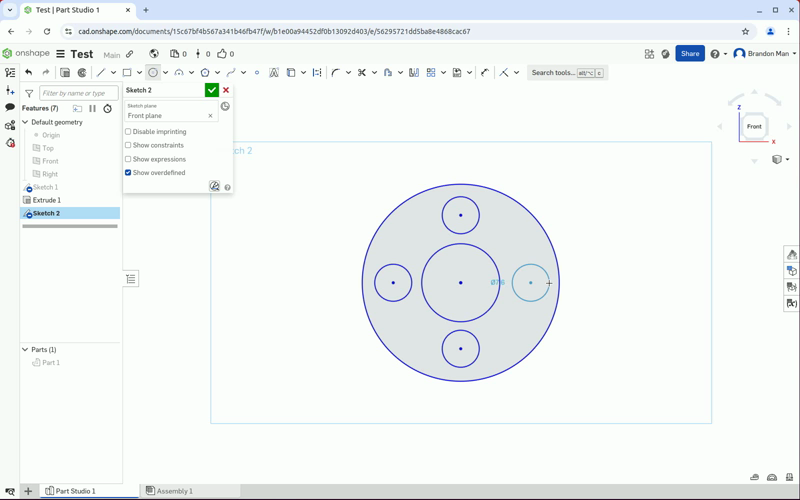
click(549, 282)
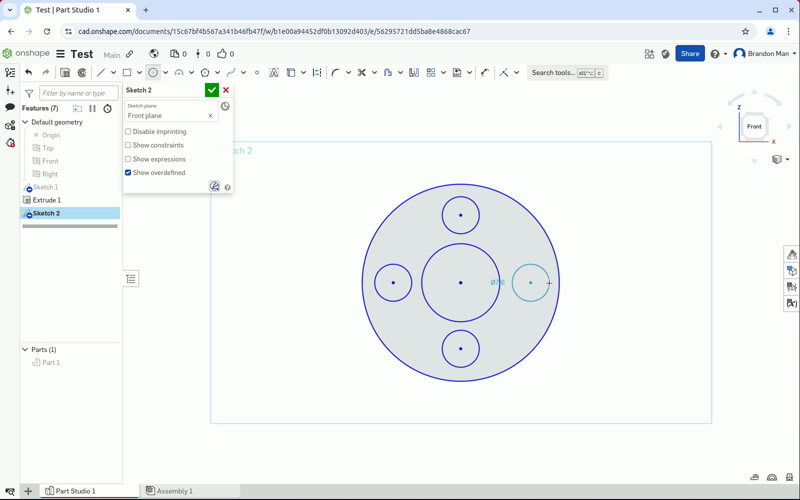
key(esc)
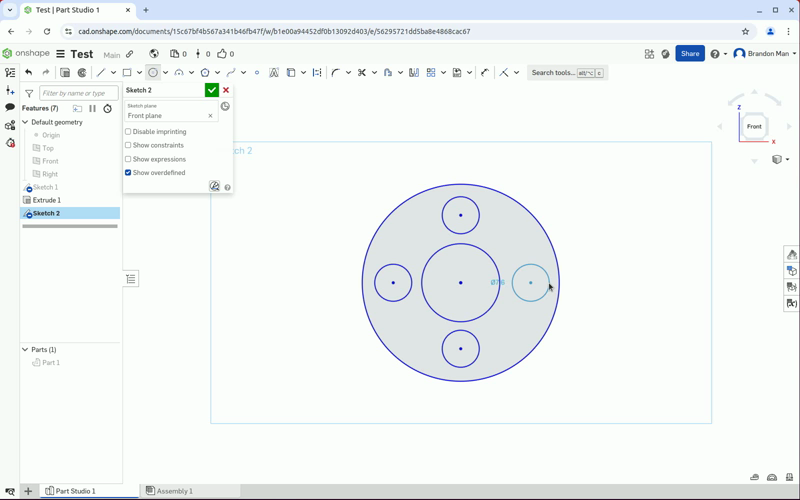
mouse_move(493, 222)
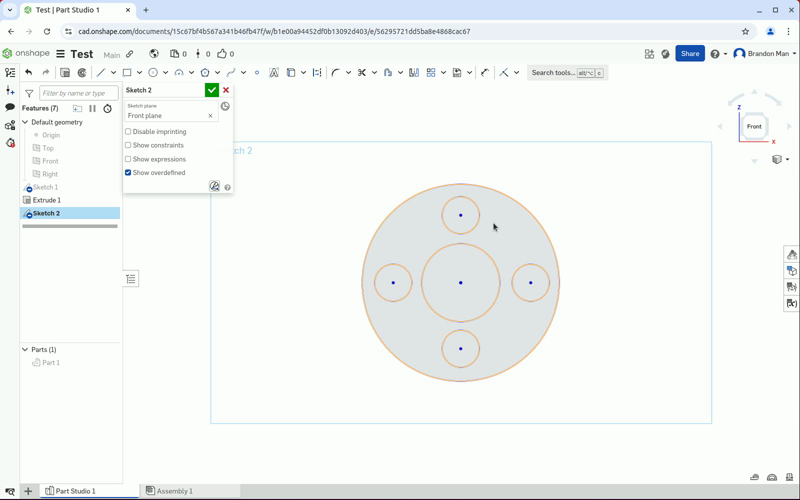
click(493, 222)
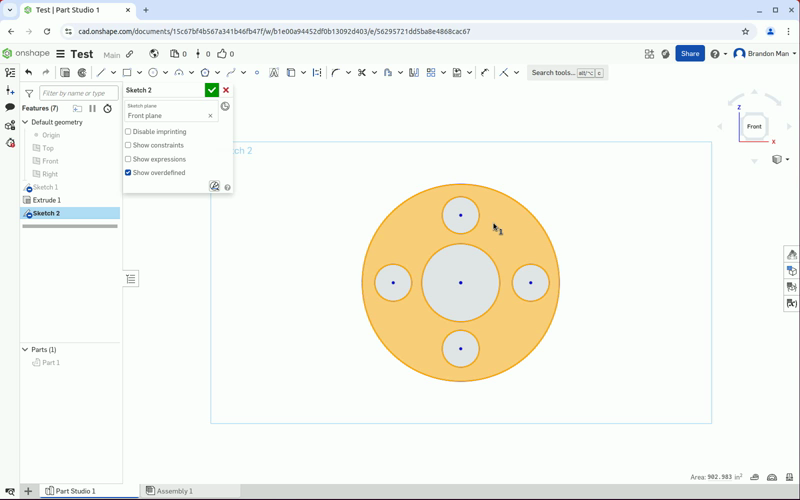
mouse_move(73, 352)
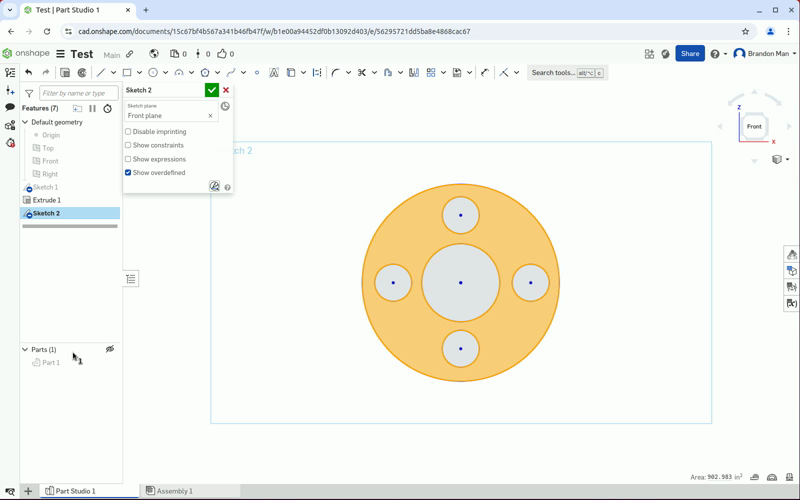
key(shift+y)
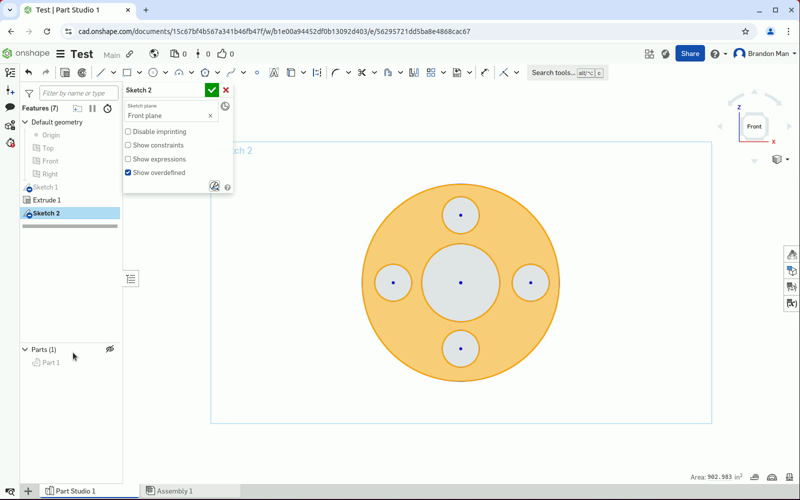
key(shift+e)
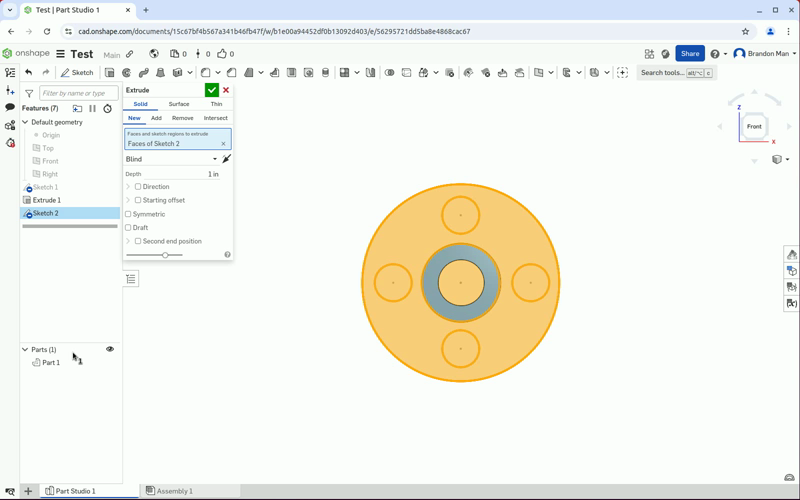
mouse_move(143, 106)
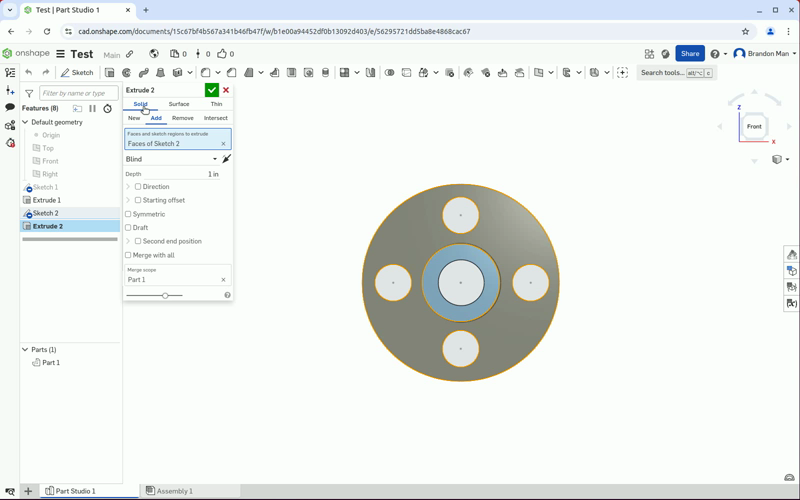
click(143, 106)
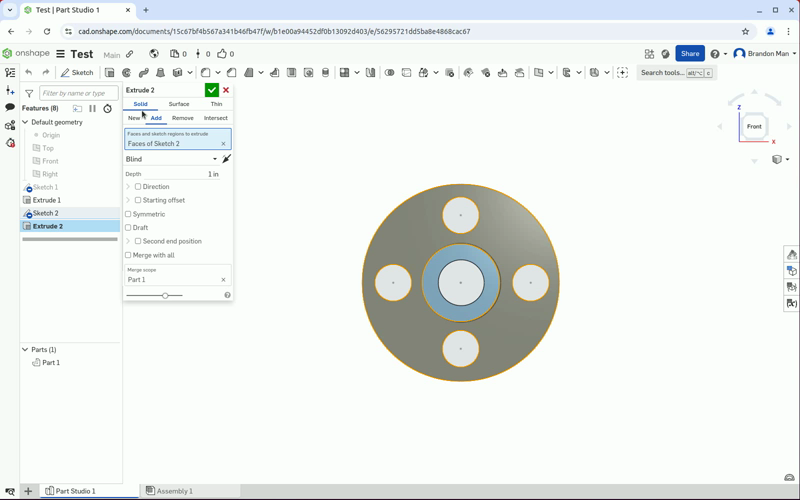
mouse_move(137, 120)
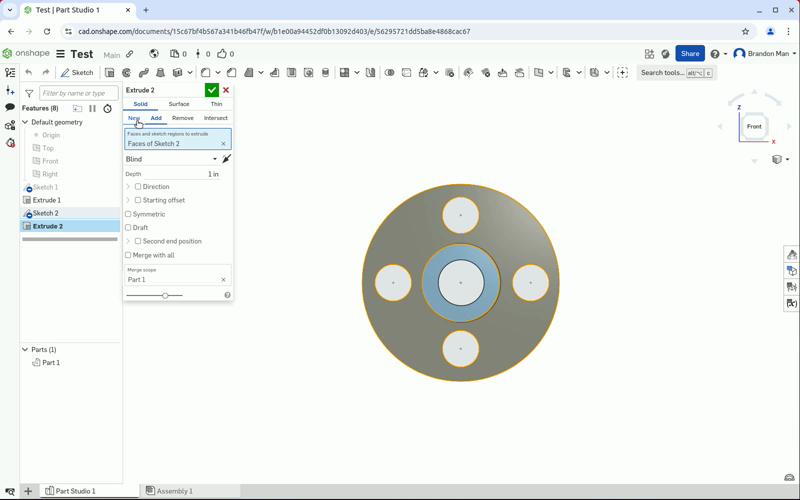
click(137, 120)
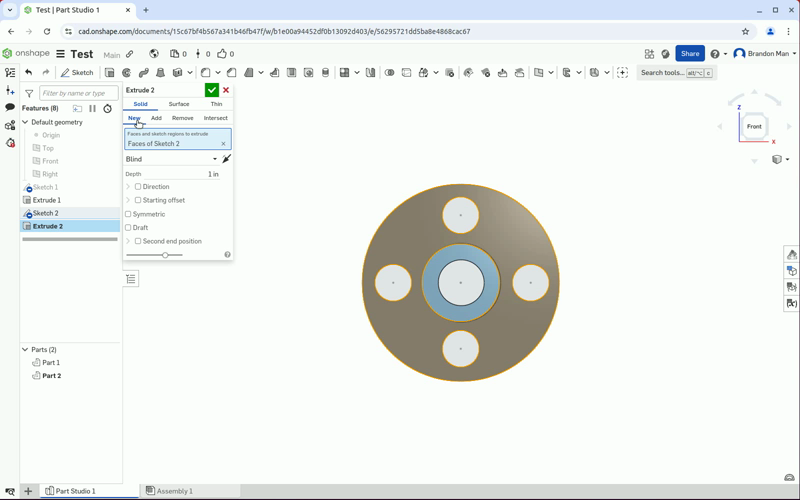
key(tab, 4)
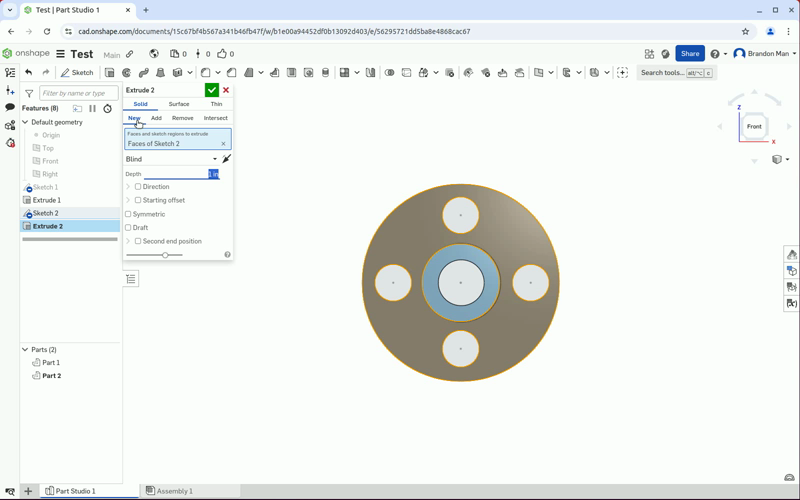
text(3.611)
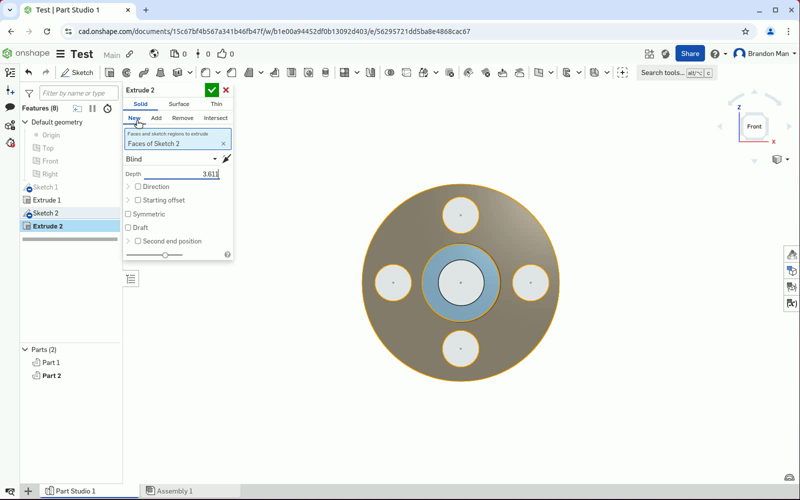
key(enter)
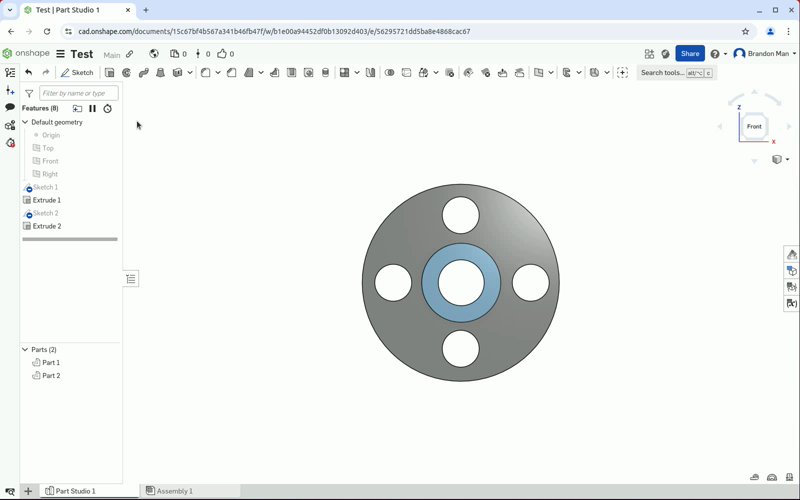
key(shift+h)
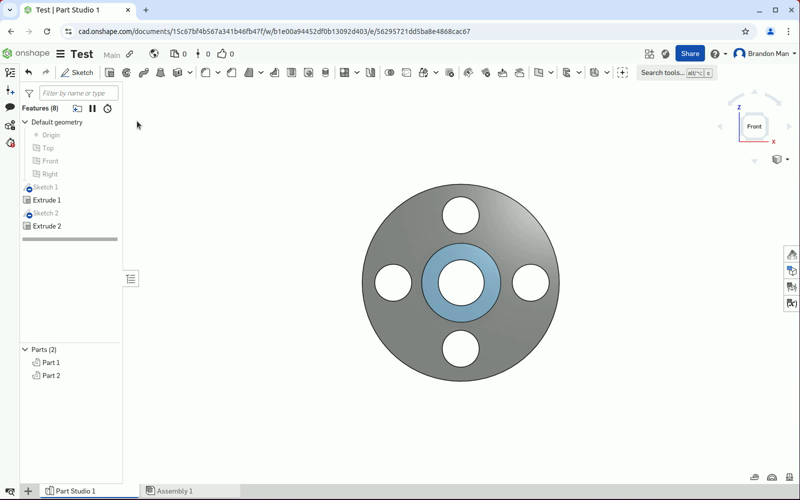
key(shift+h)
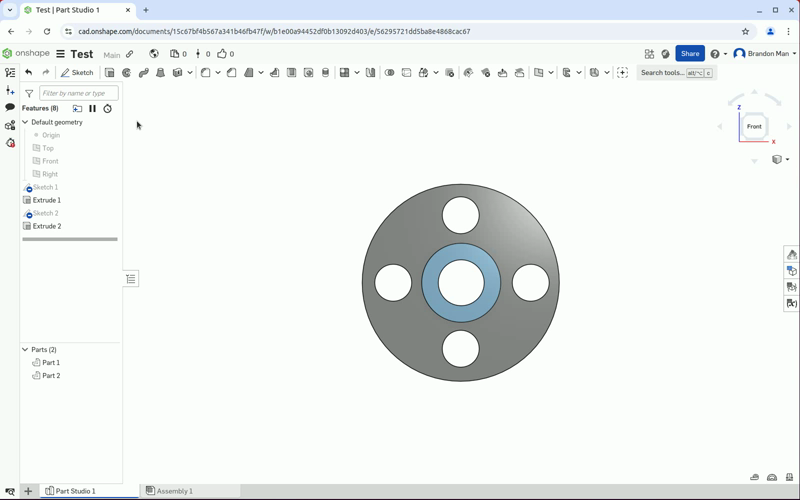
mouse_move(73, 189)
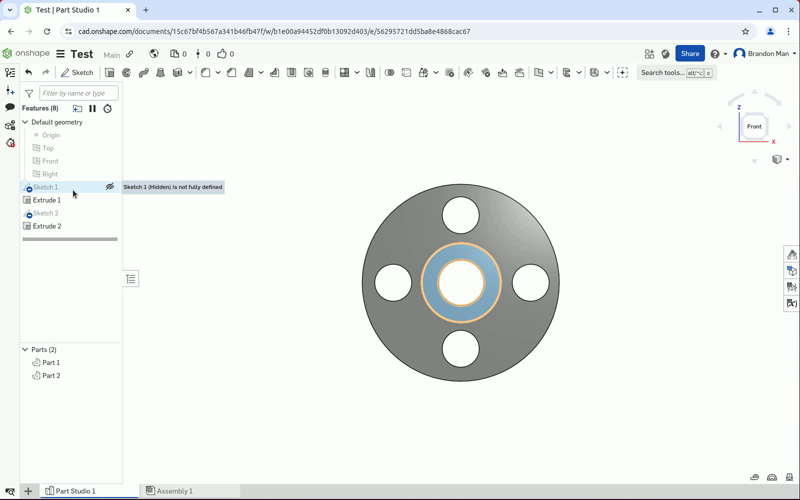
click(73, 189)
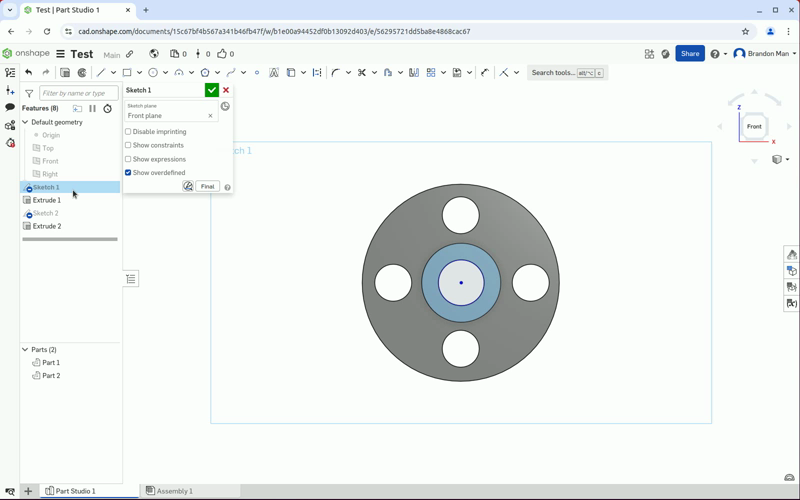
mouse_move(229, 92)
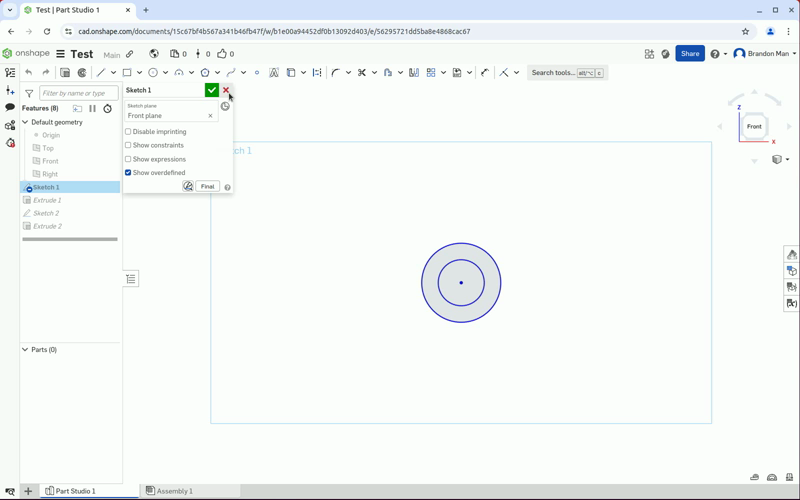
click(229, 92)
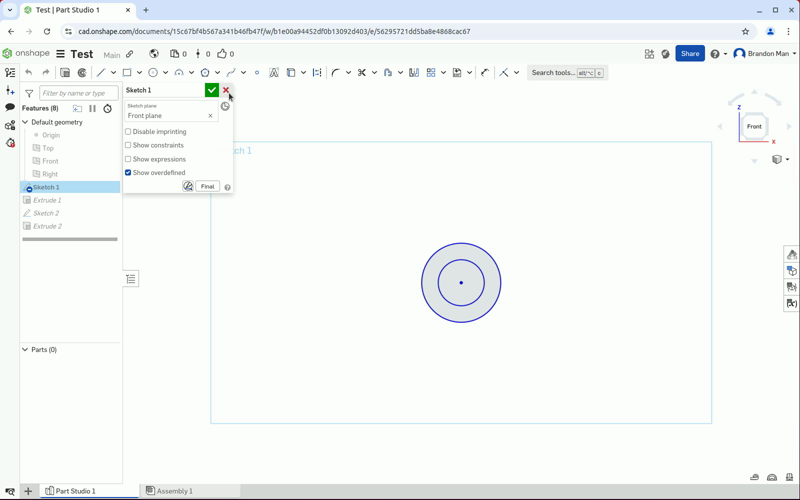
key(shift+s)
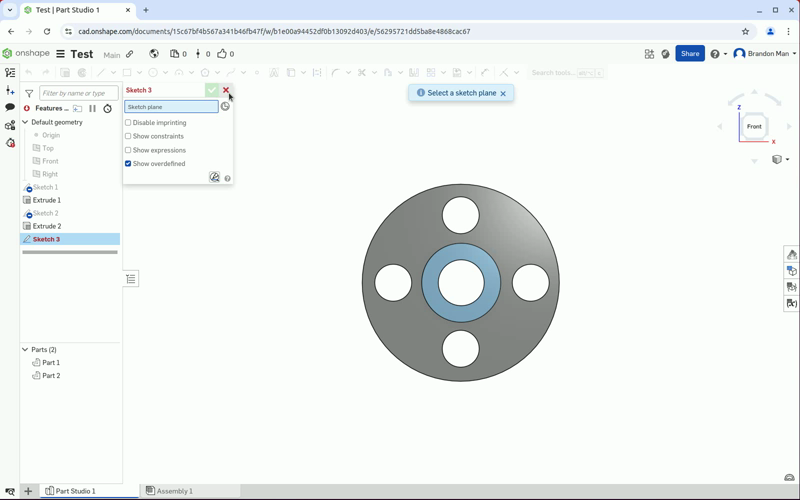
mouse_move(73, 163)
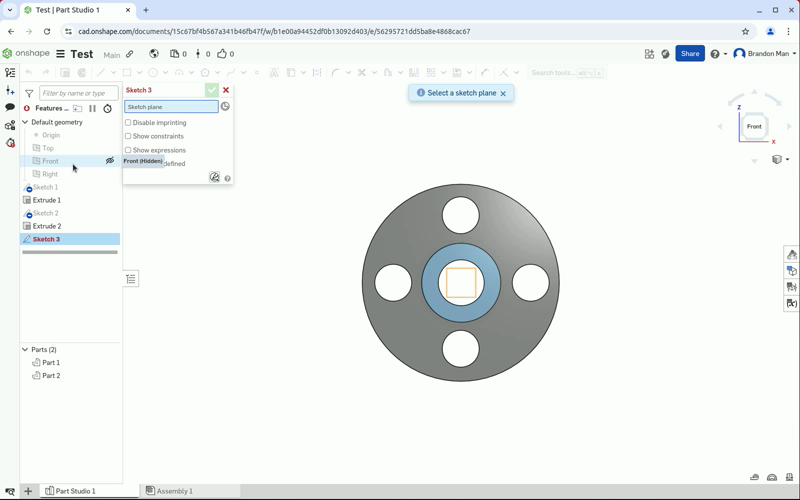
click(73, 163)
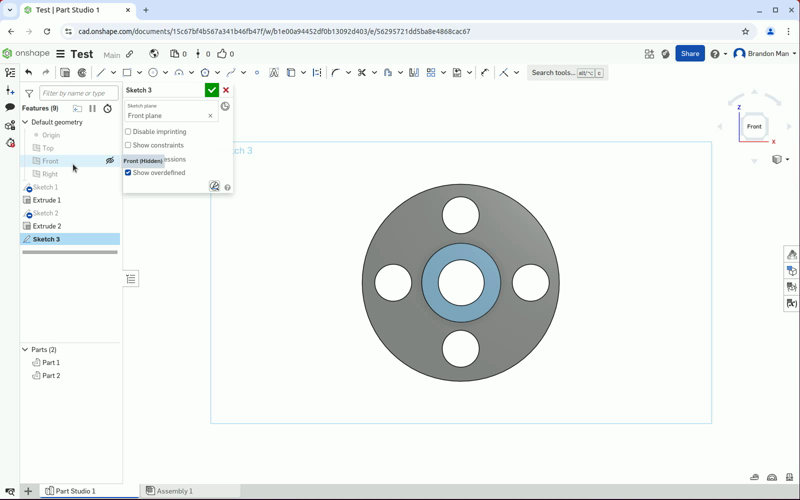
mouse_move(73, 352)
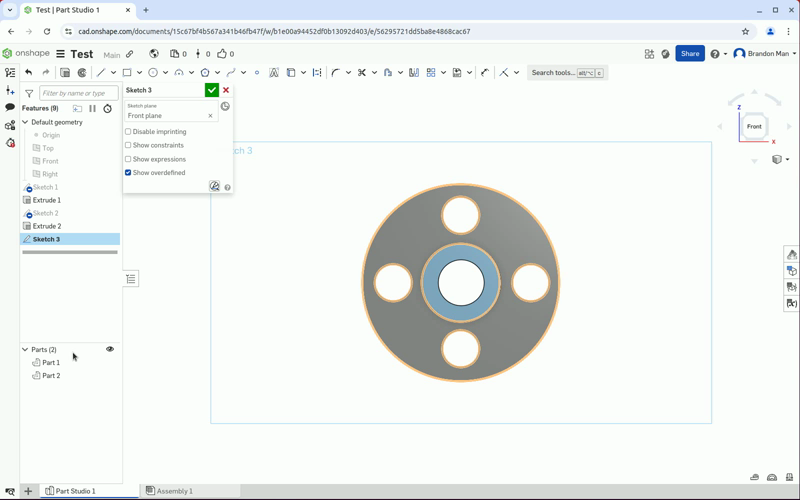
key(y)
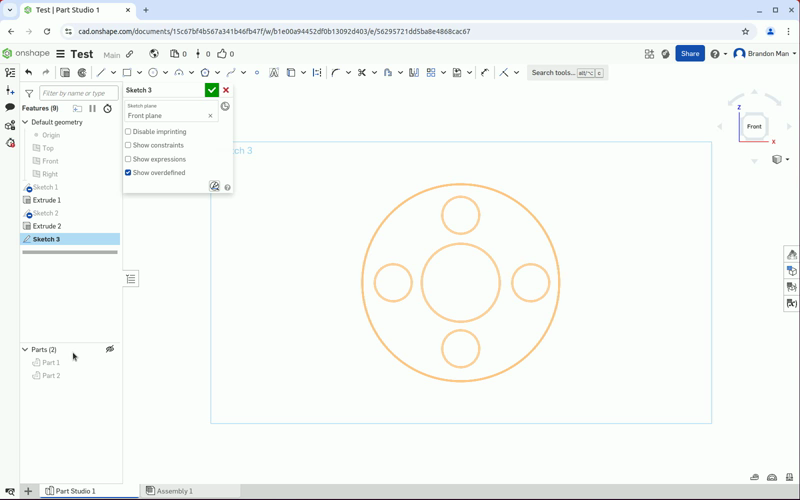
key(c)
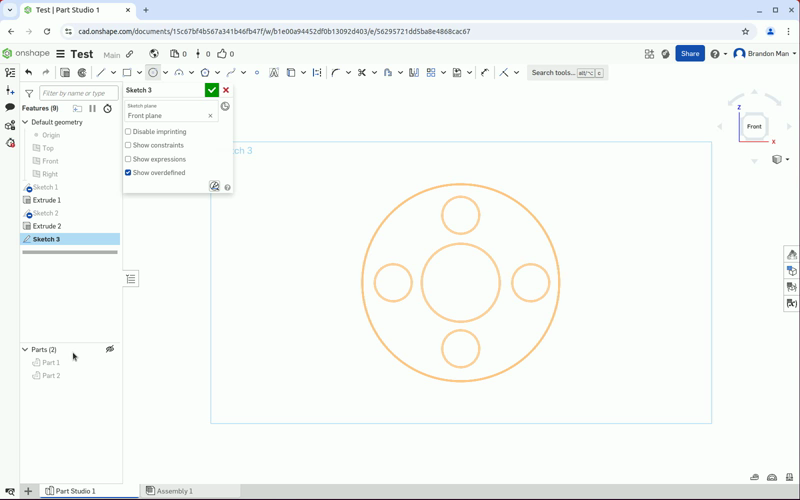
key_down(shift)
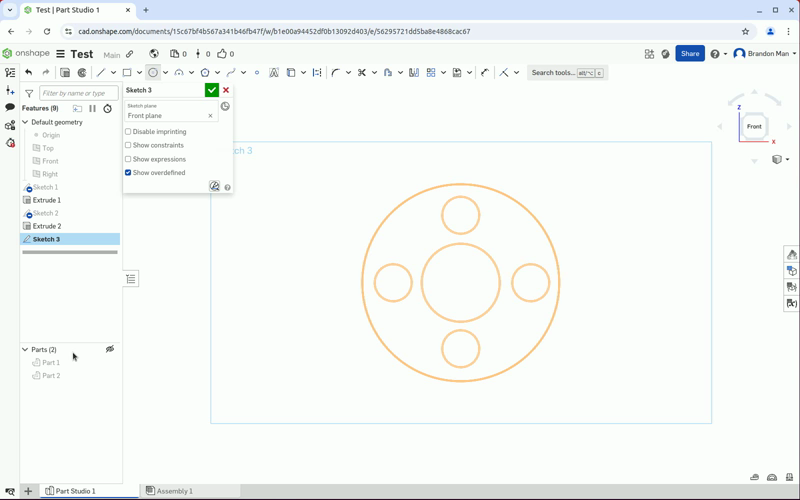
mouse_move(461, 282)
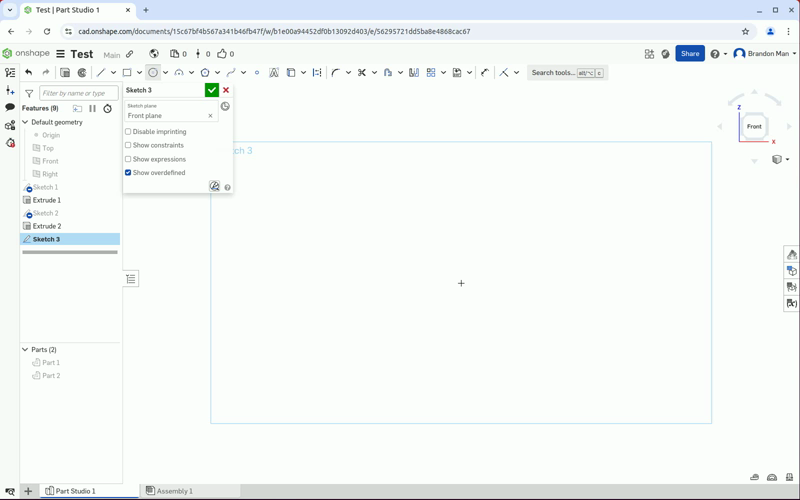
click(461, 282)
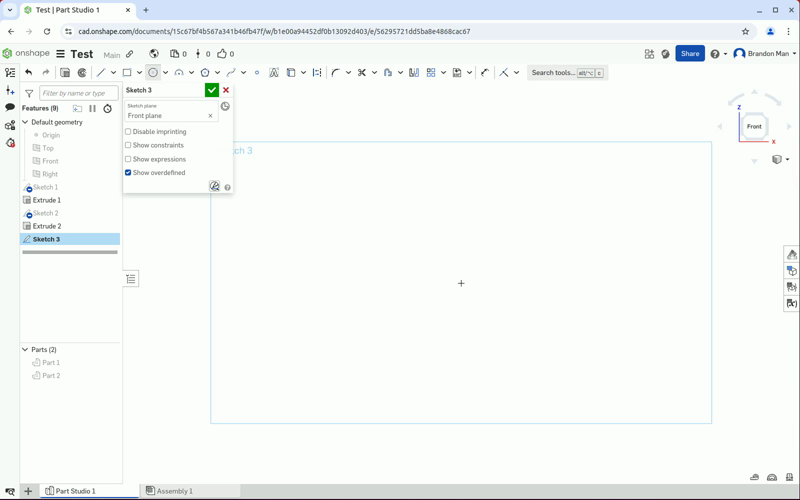
key_up(shift)
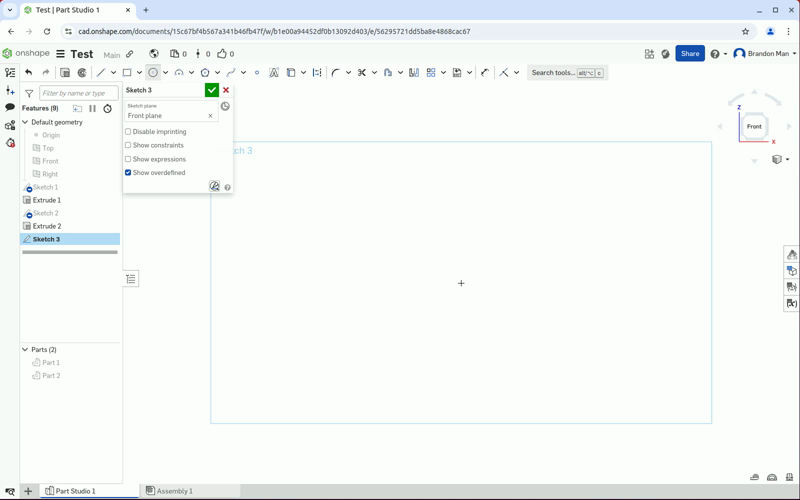
mouse_move(572, 282)
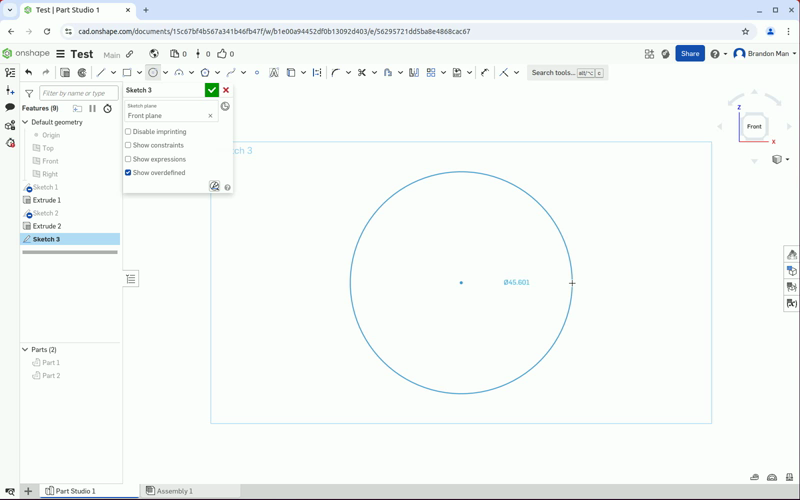
click(572, 282)
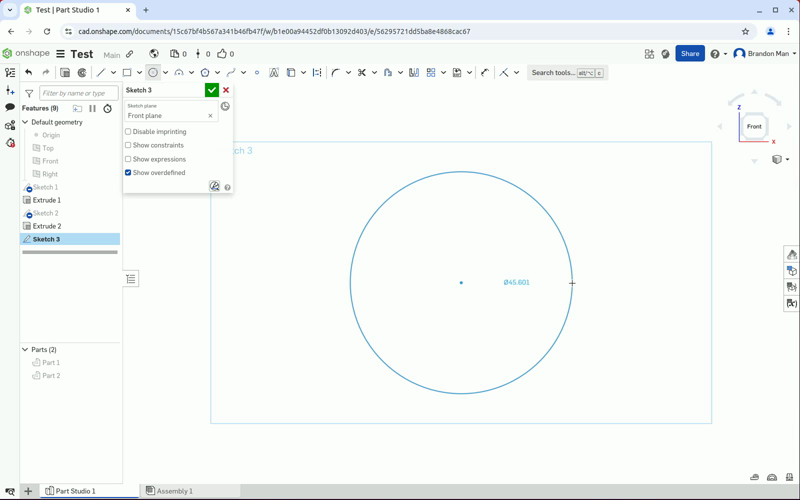
key(esc)
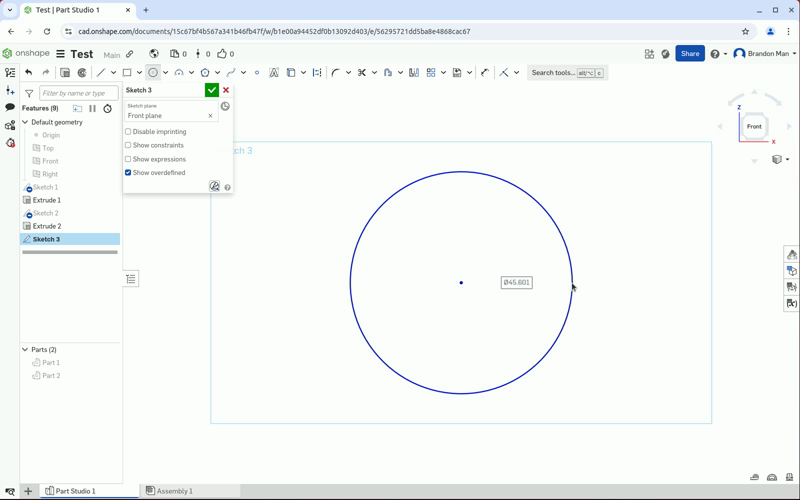
key(c)
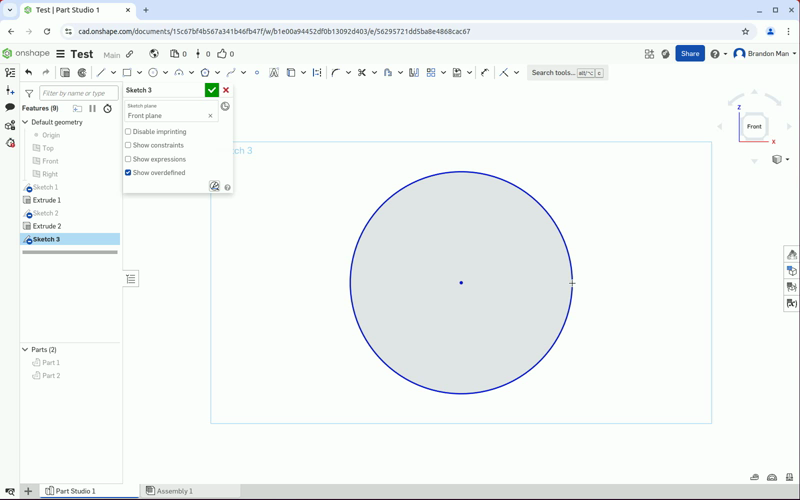
key_down(shift)
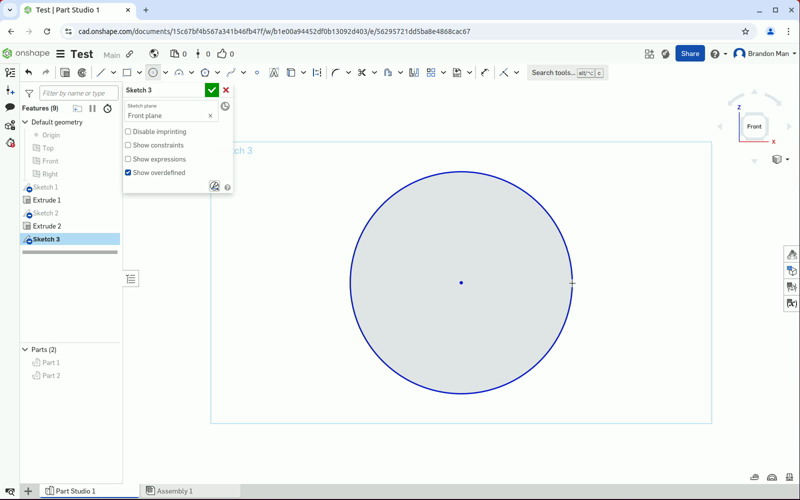
mouse_move(461, 282)
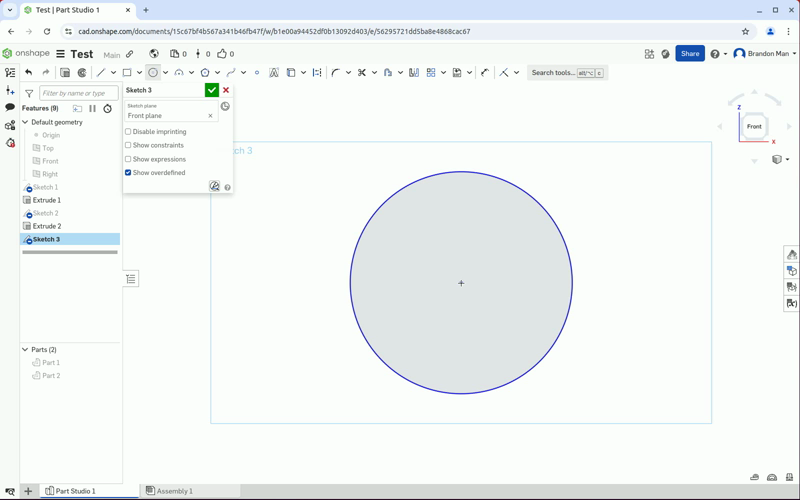
click(461, 282)
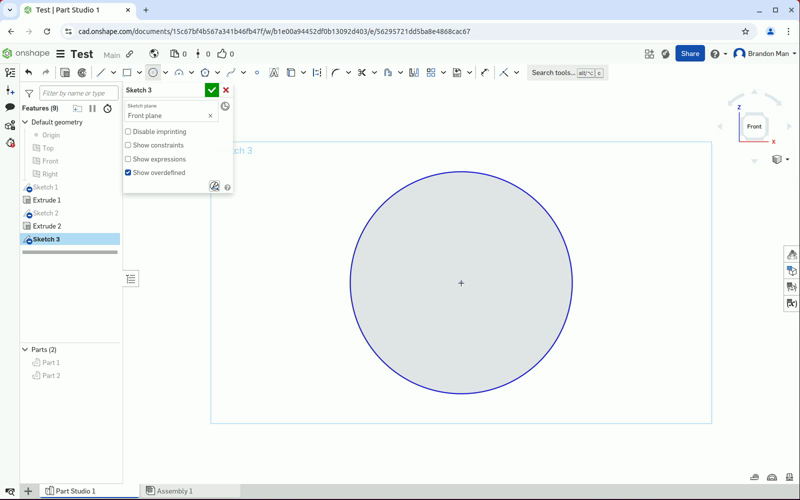
key_up(shift)
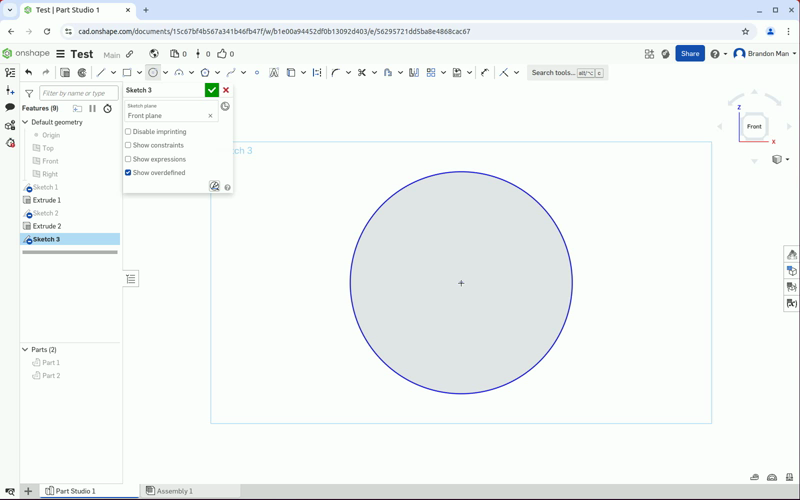
mouse_move(558, 282)
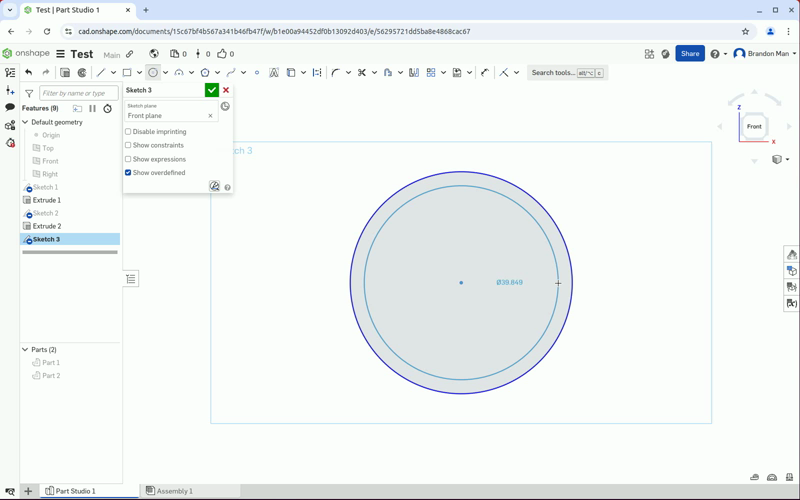
click(558, 282)
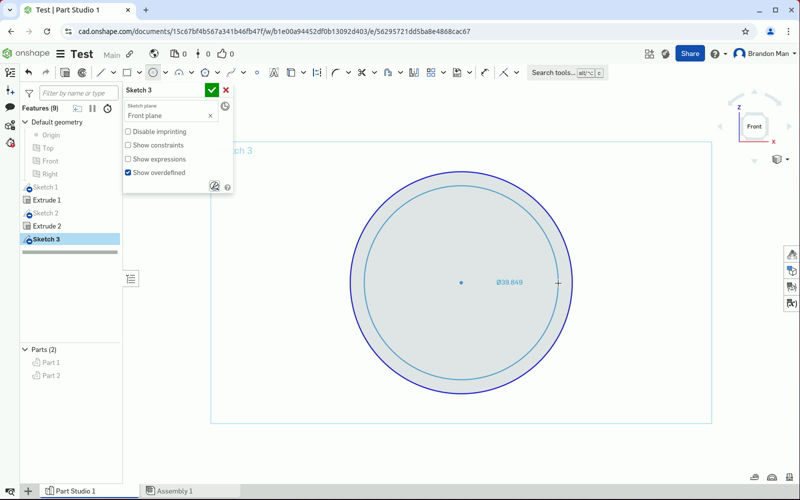
key(esc)
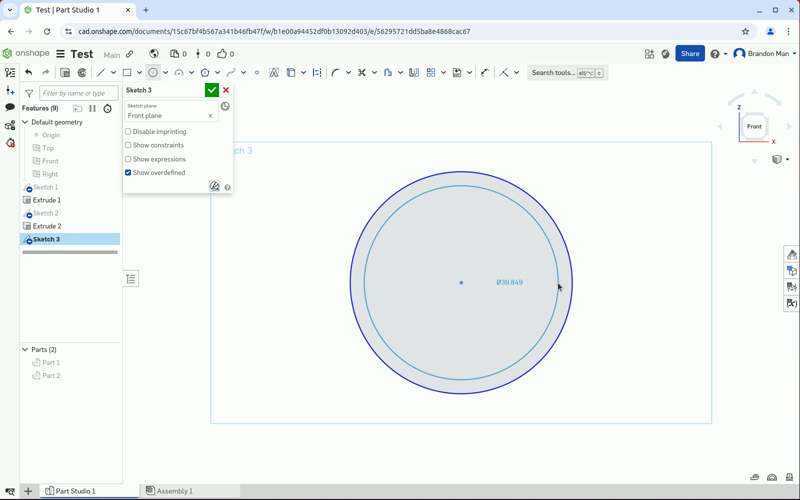
mouse_move(533, 355)
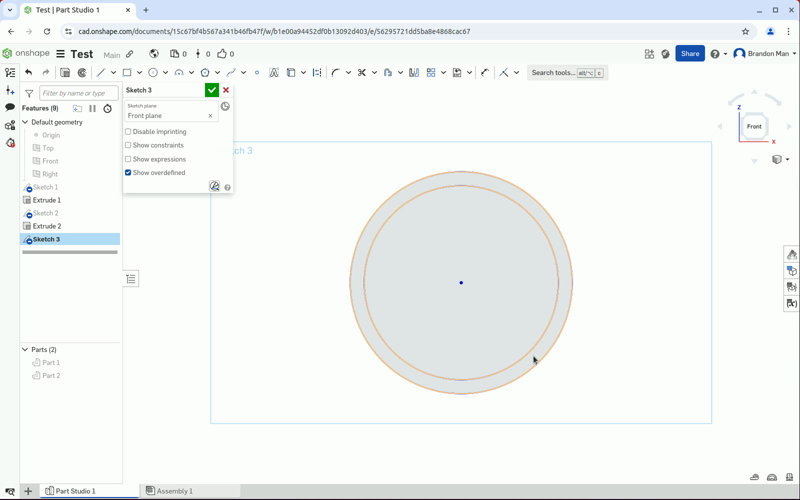
click(533, 355)
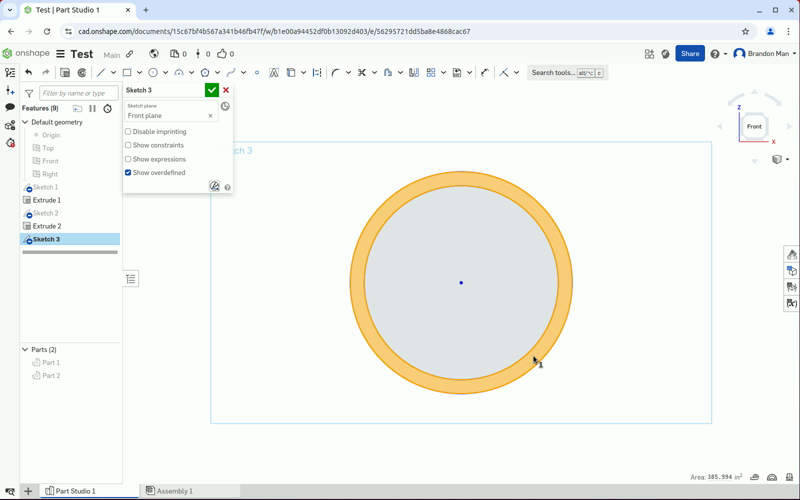
mouse_move(73, 352)
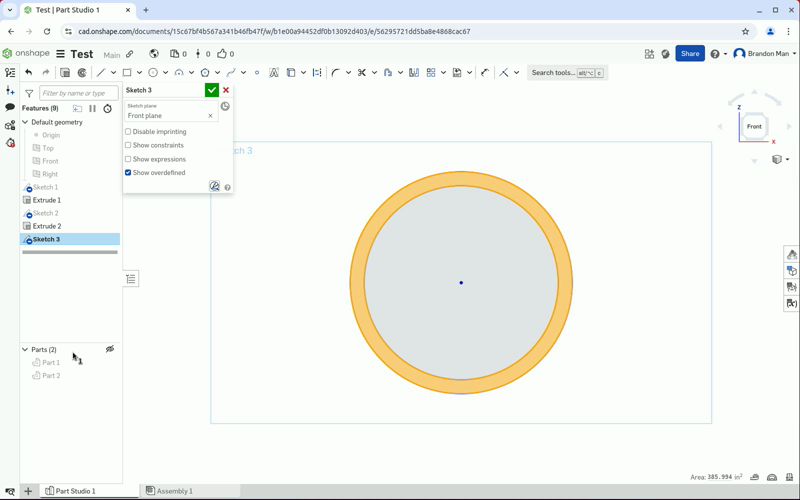
key(shift+y)
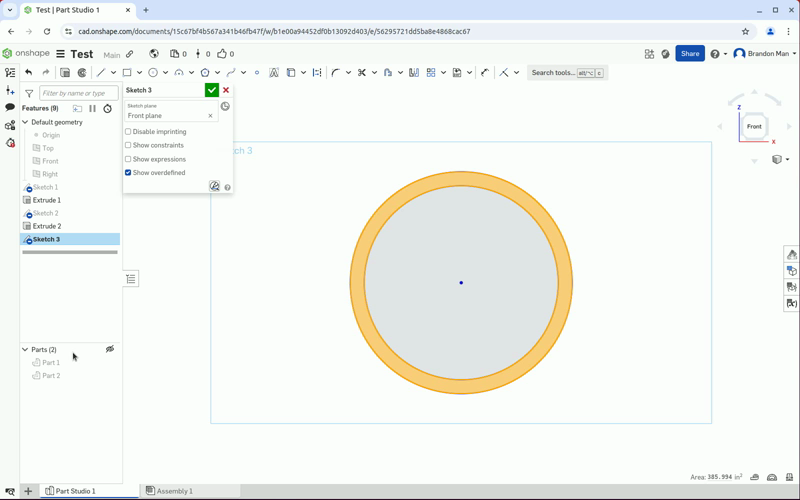
key(shift+e)
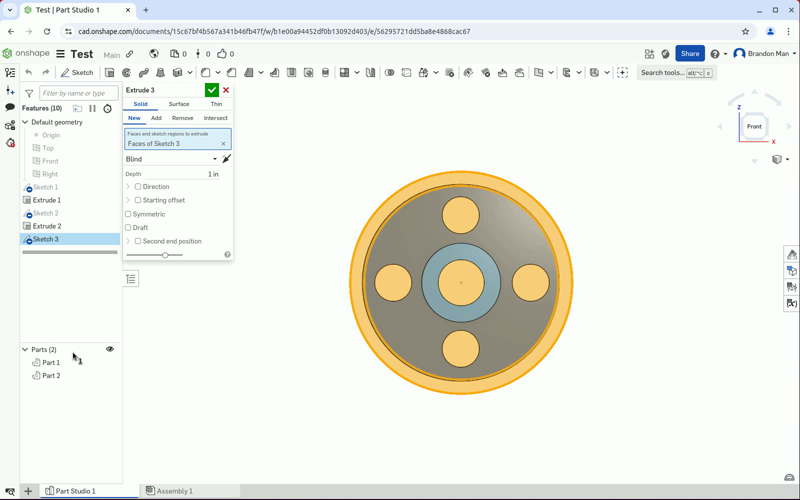
mouse_move(143, 106)
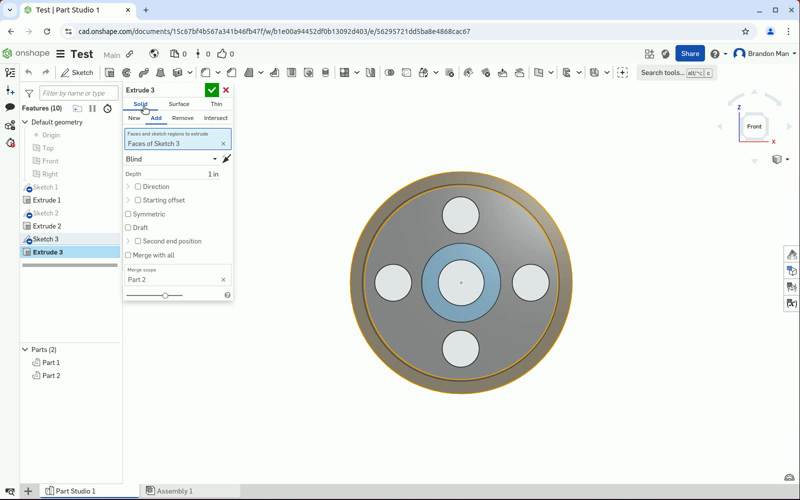
click(143, 106)
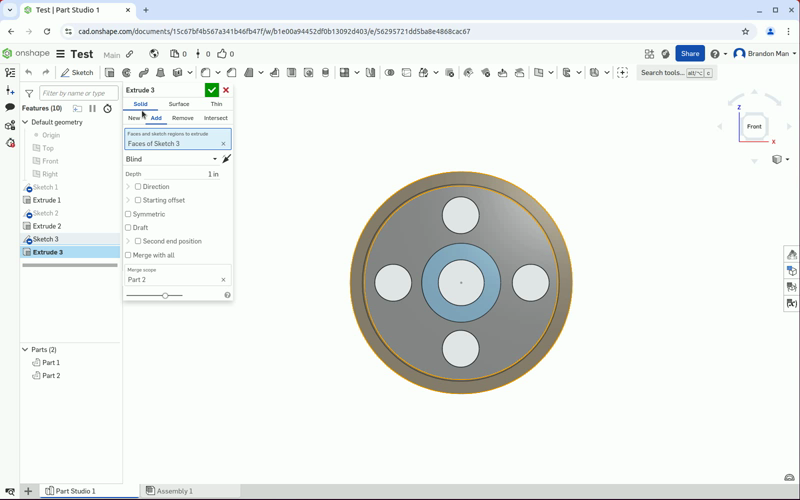
mouse_move(137, 120)
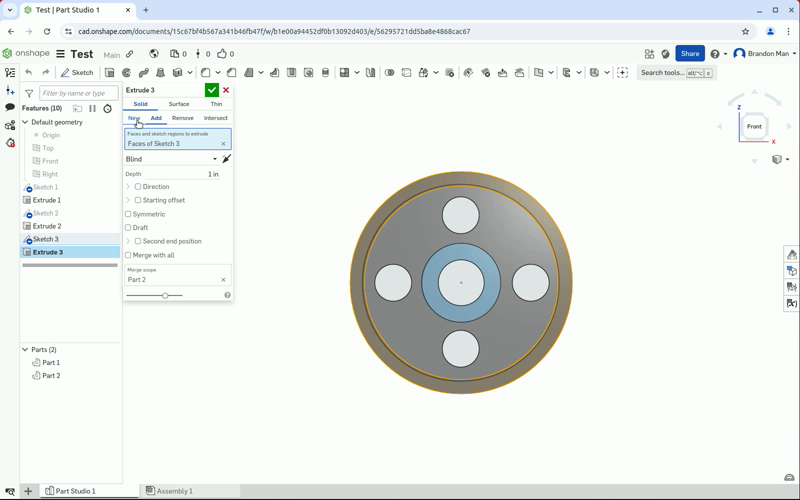
click(137, 120)
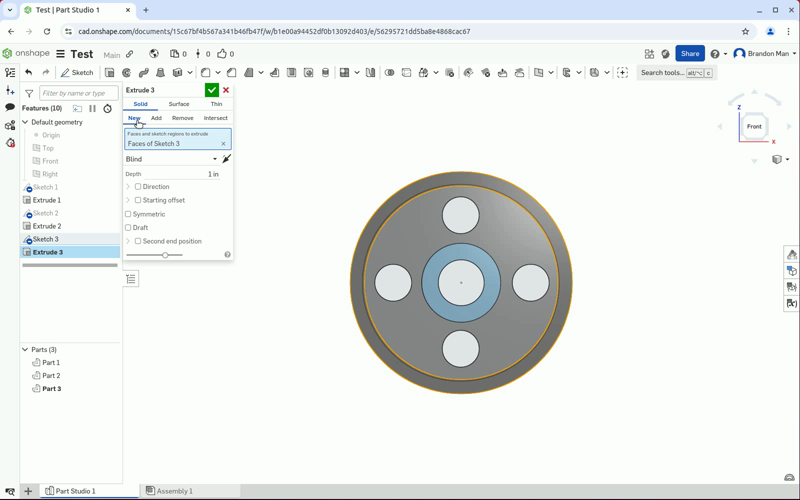
key(tab, 4)
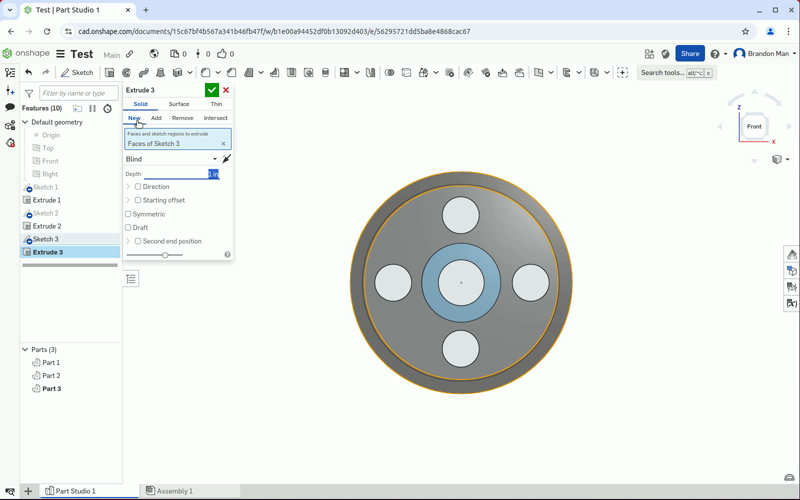
text(7.462)
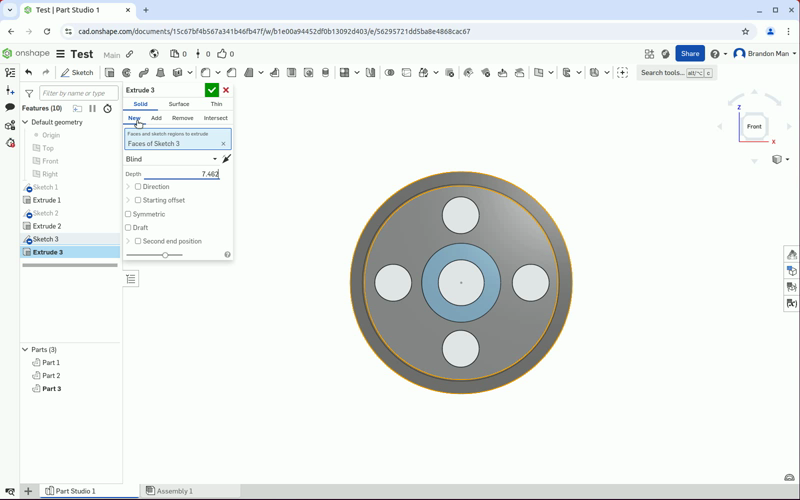
key(enter)
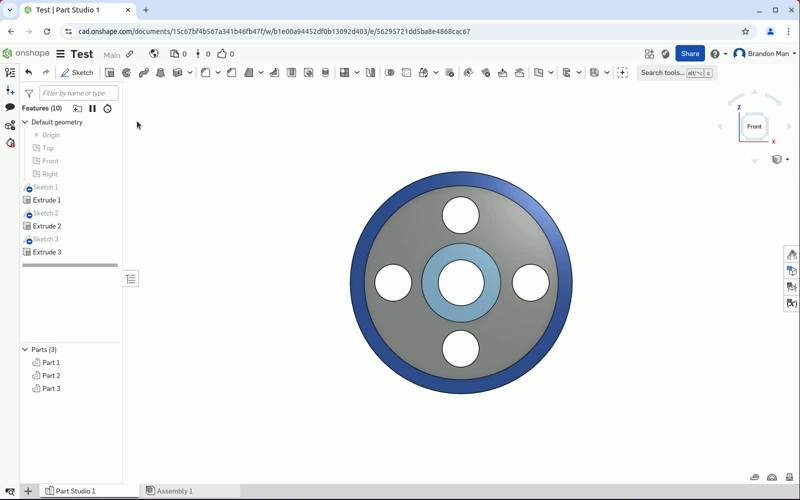
key(shift+h)
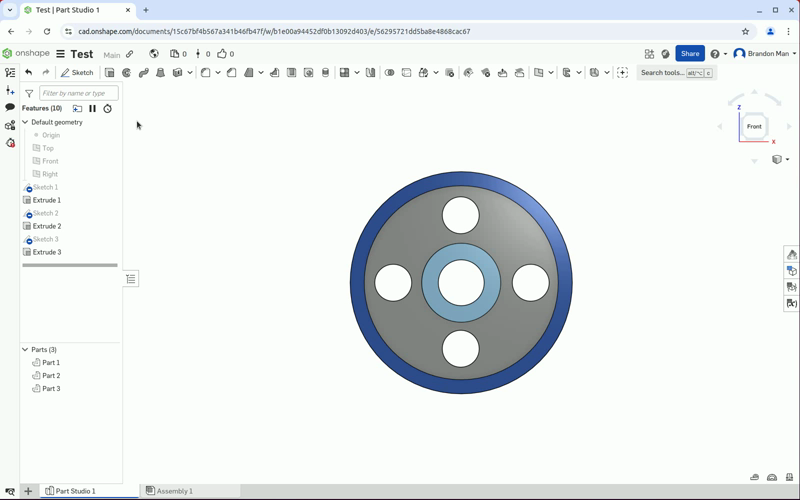
key(shift+h)
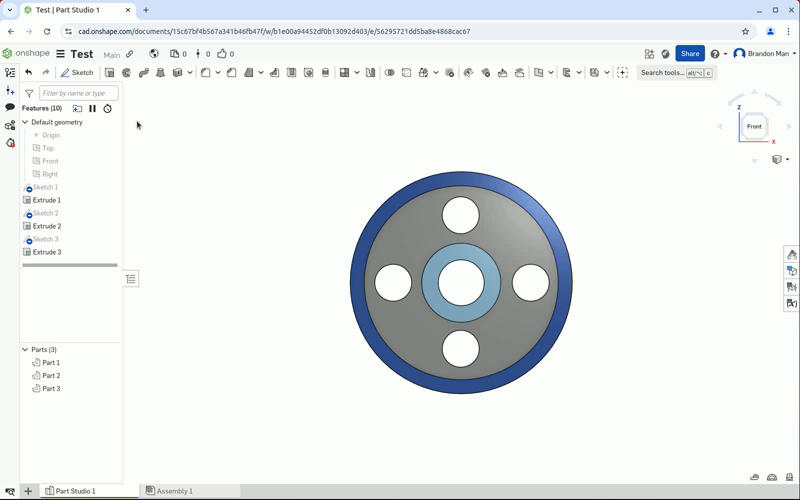
key(shift+7)
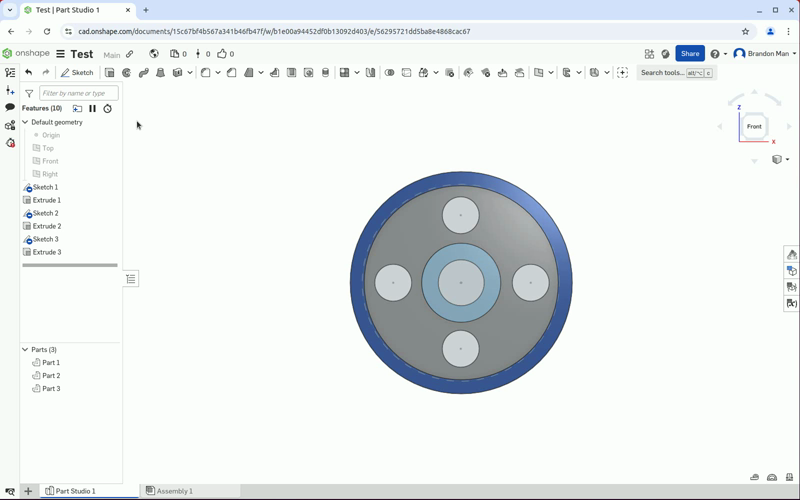
key(left, 2)
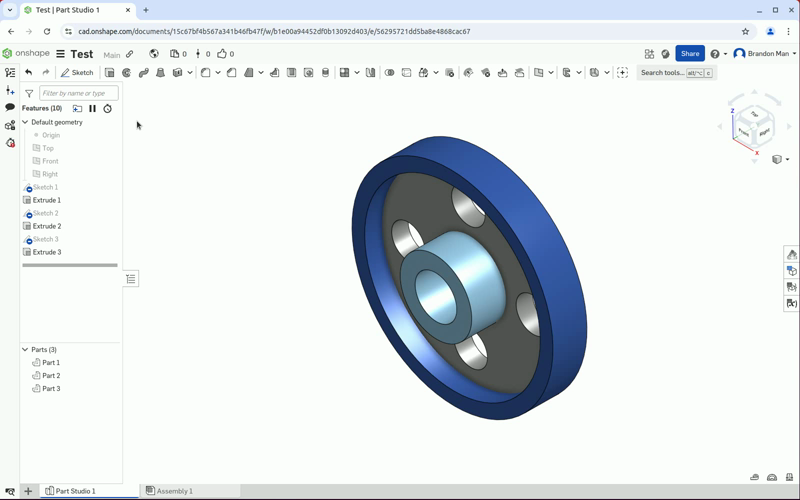
key(down, 2)
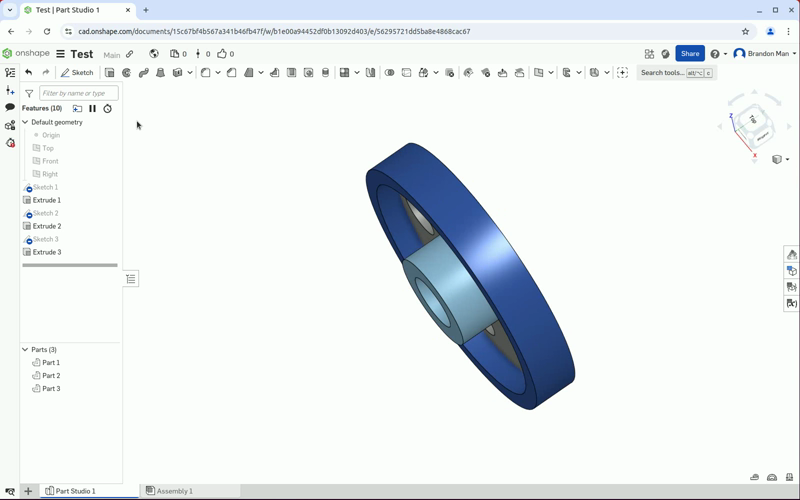
key(up, 2)
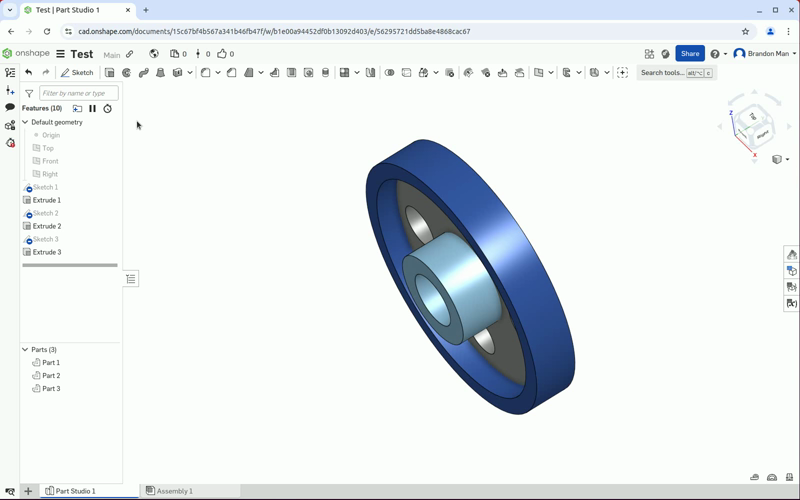
key(right, 2)
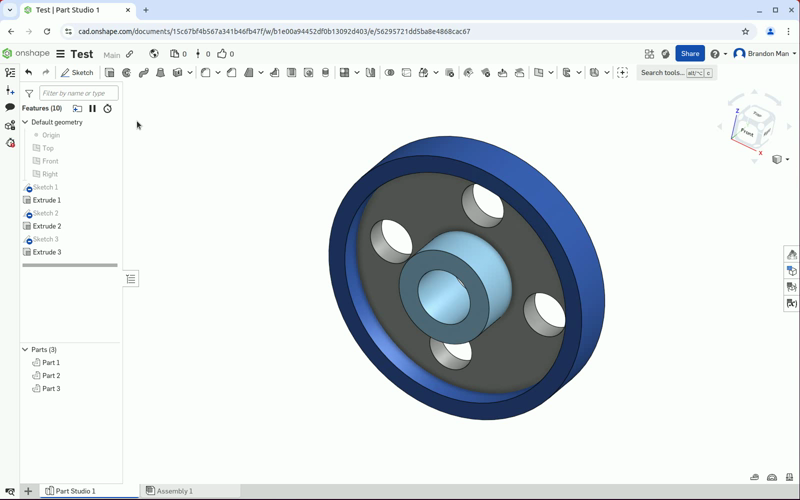
mouse_move(73, 189)
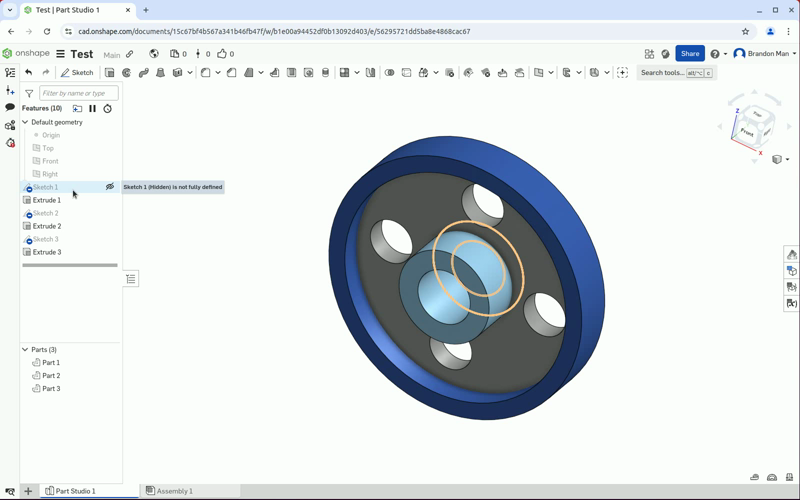
click(73, 189)